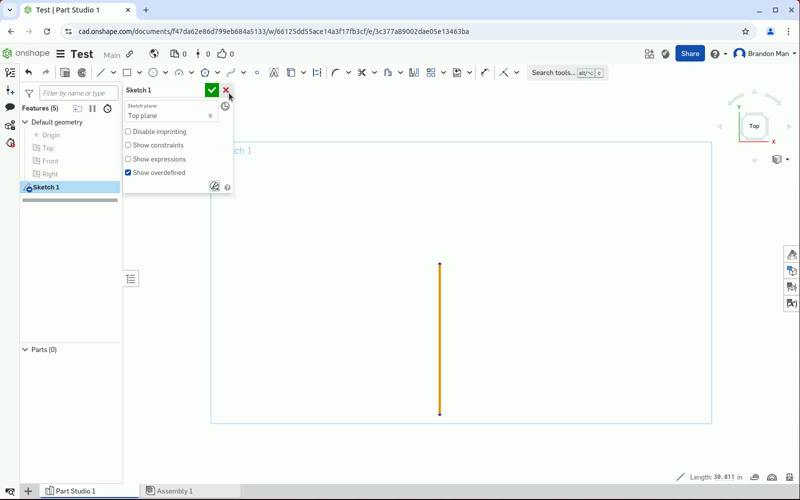
key(shift+h)
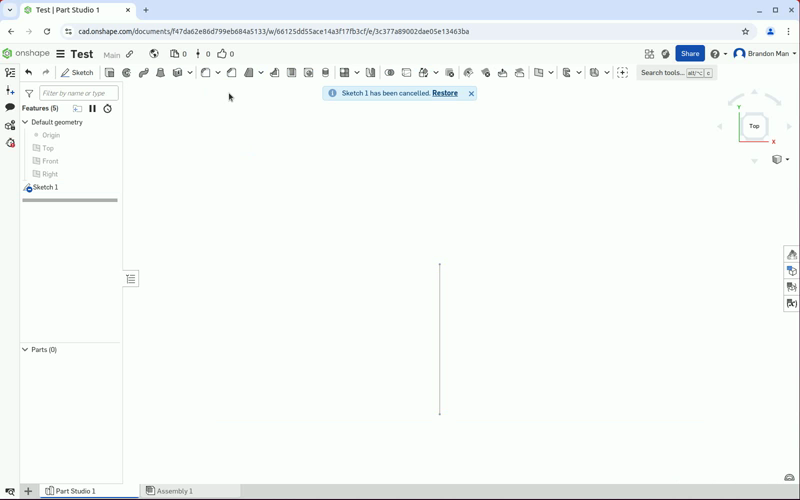
key(shift+s)
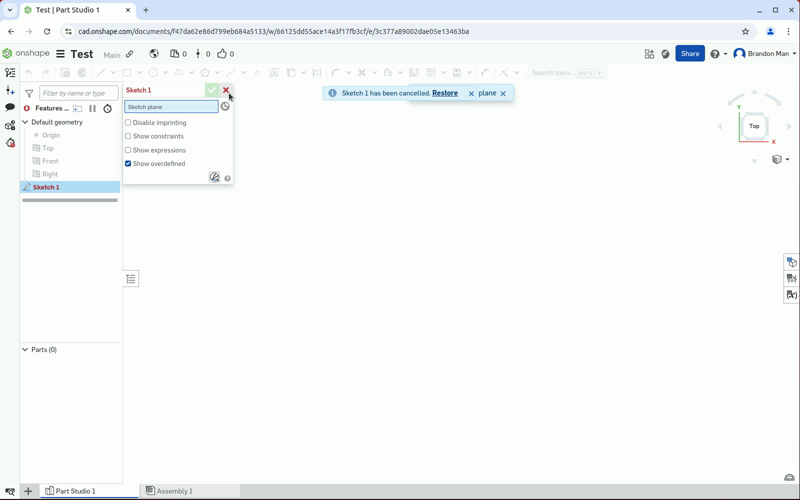
mouse_move(73, 150)
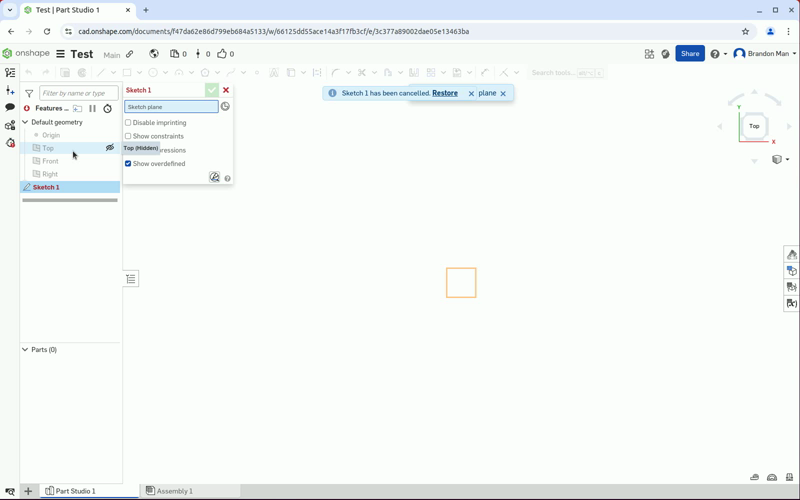
click(73, 150)
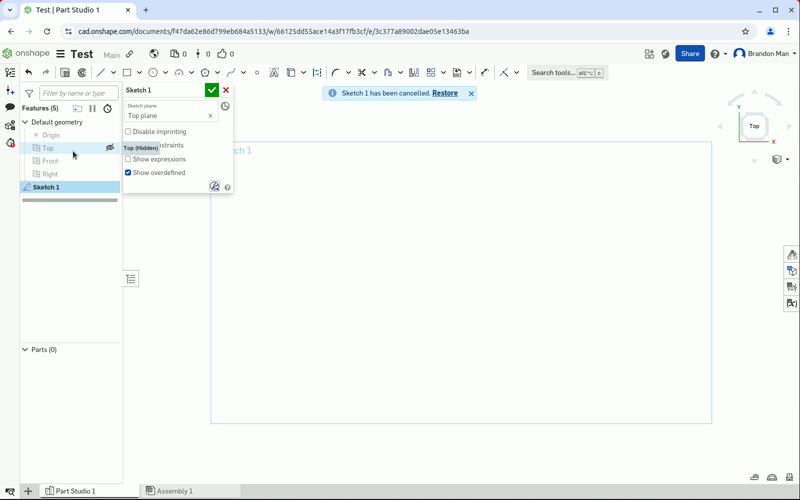
mouse_move(73, 352)
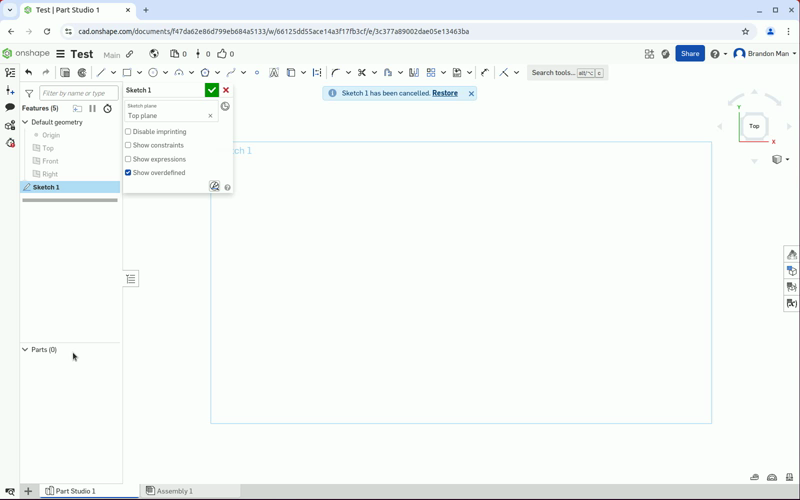
key(y)
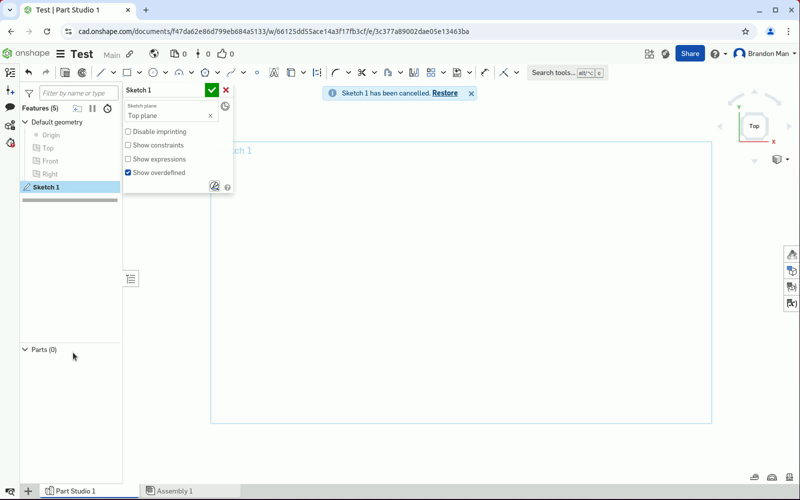
key(l)
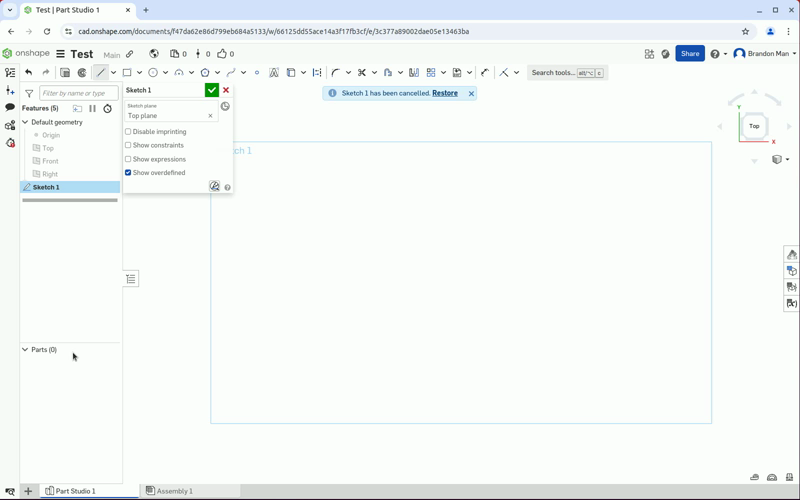
key_down(shift)
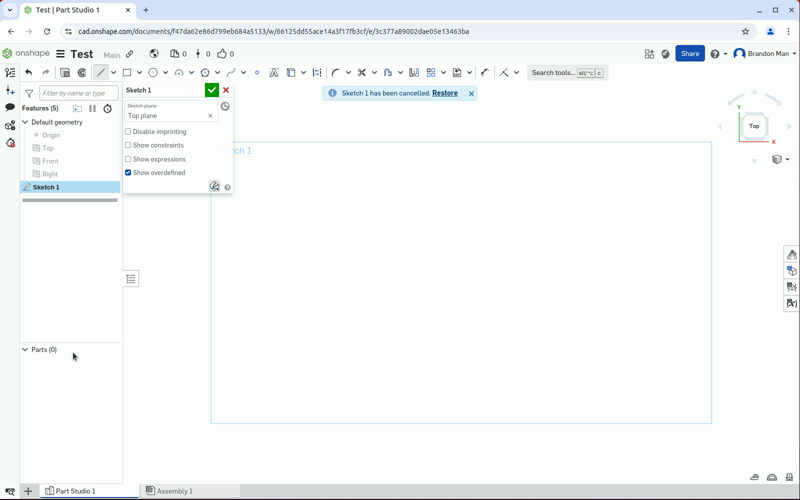
mouse_move(349, 282)
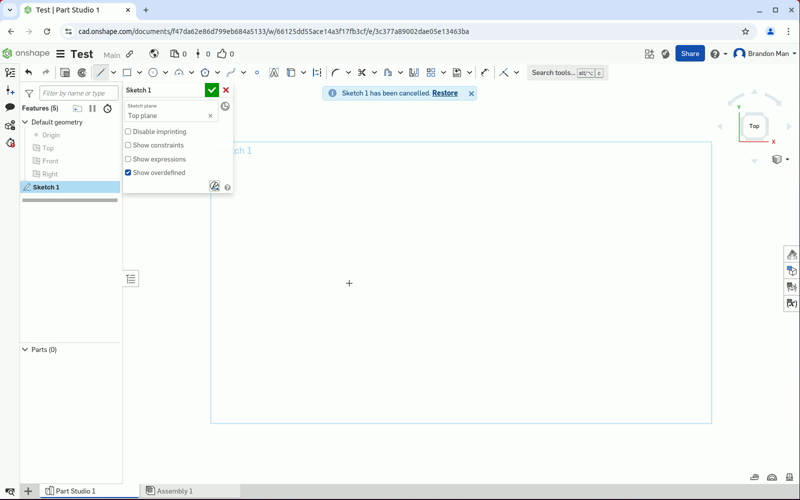
click(349, 282)
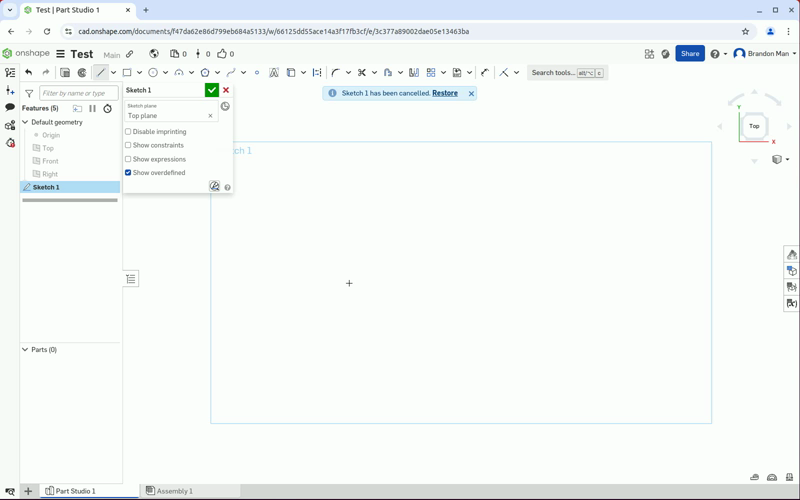
key_up(shift)
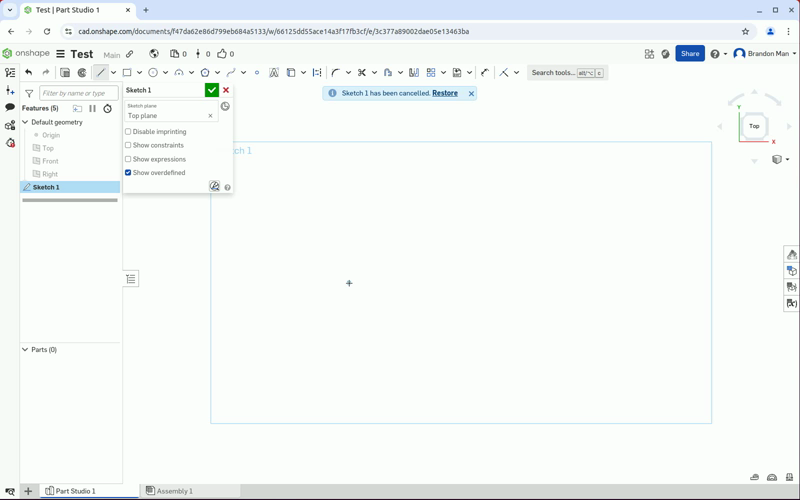
key_down(shift)
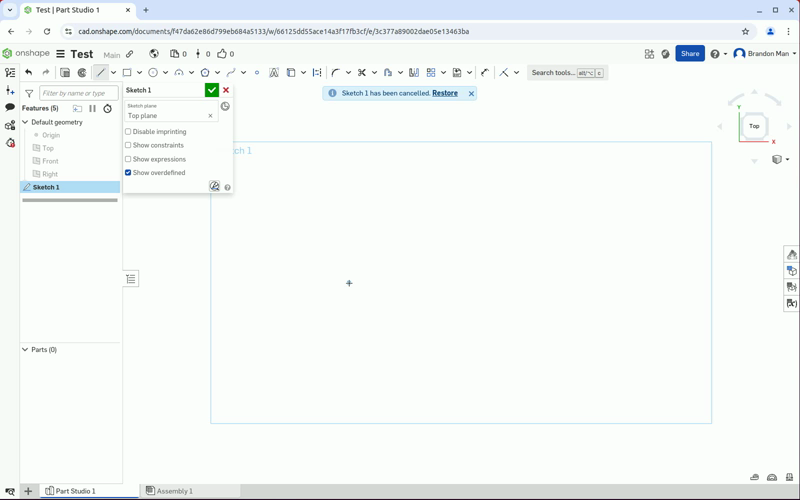
mouse_move(405, 378)
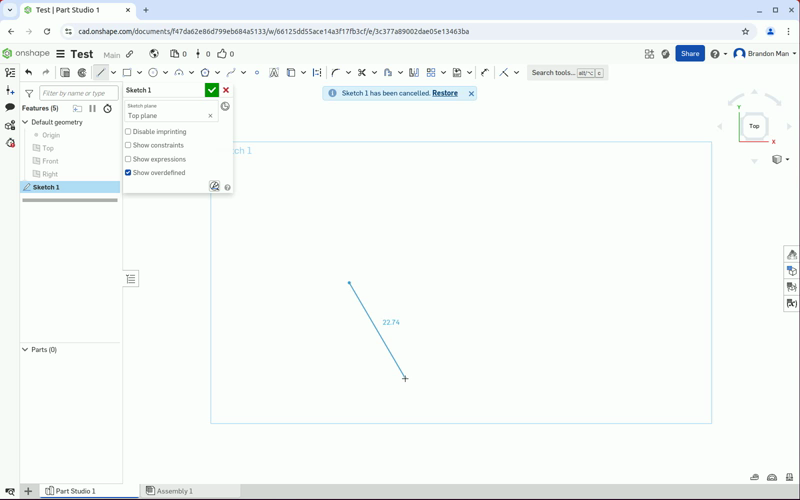
click(405, 378)
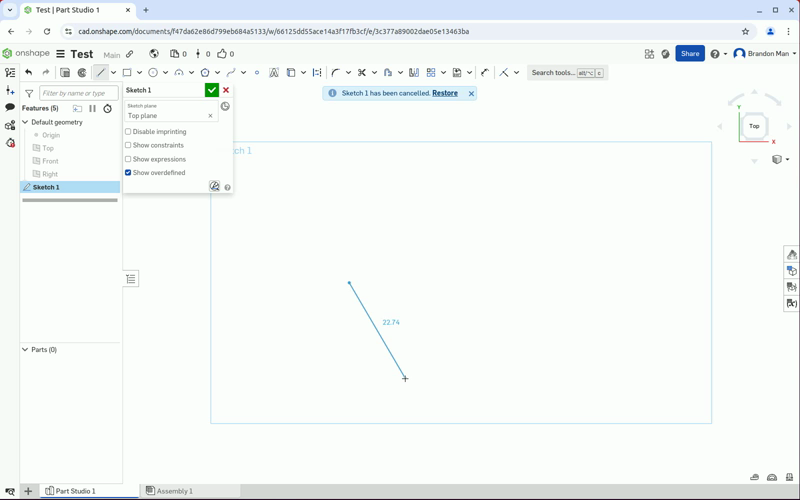
key_up(shift)
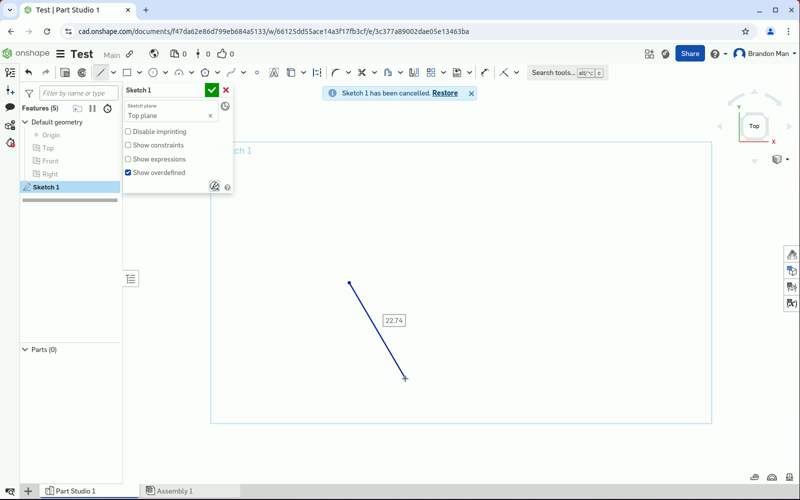
key_down(shift)
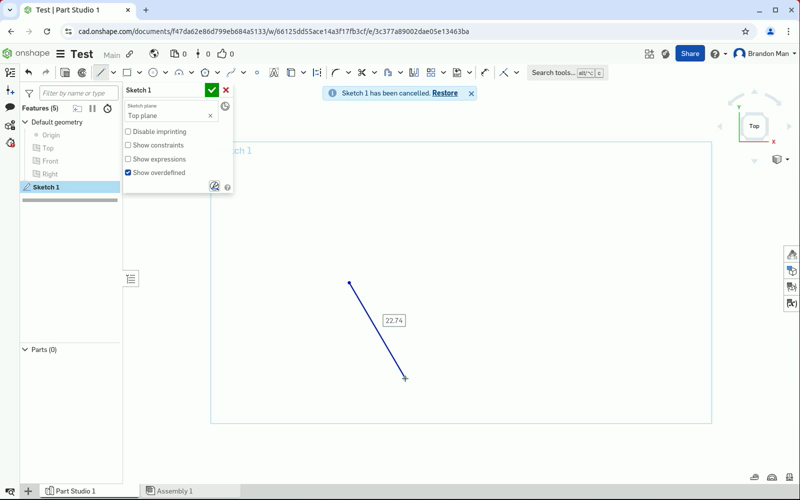
mouse_move(514, 378)
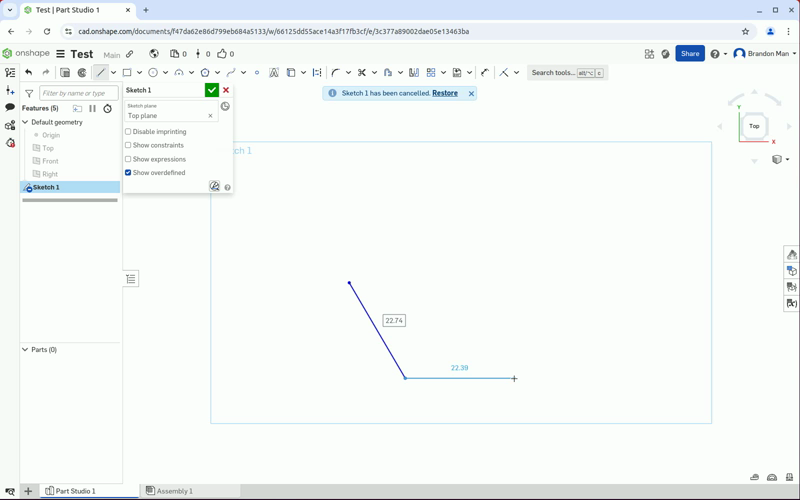
click(514, 378)
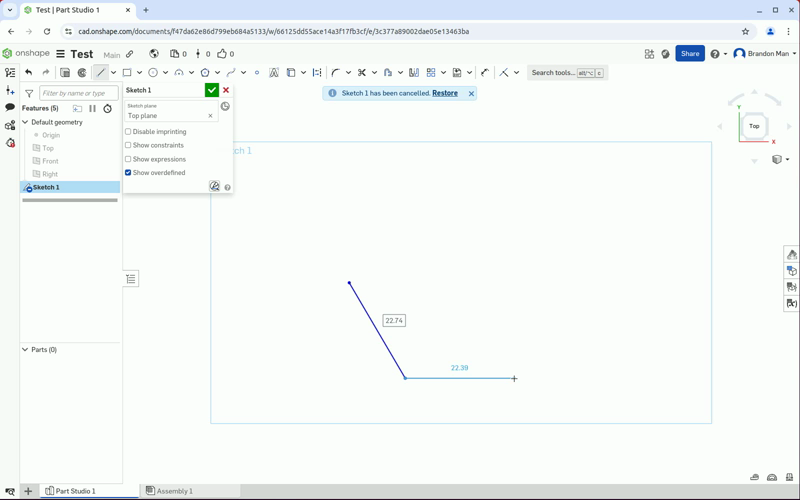
key_up(shift)
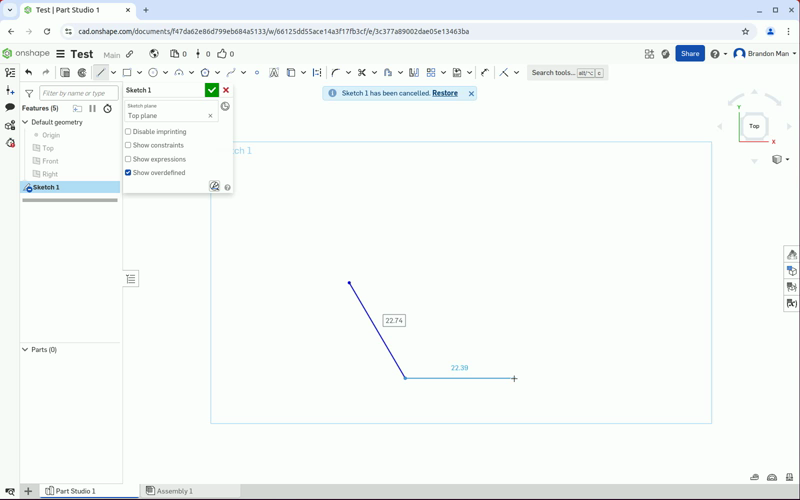
key_down(shift)
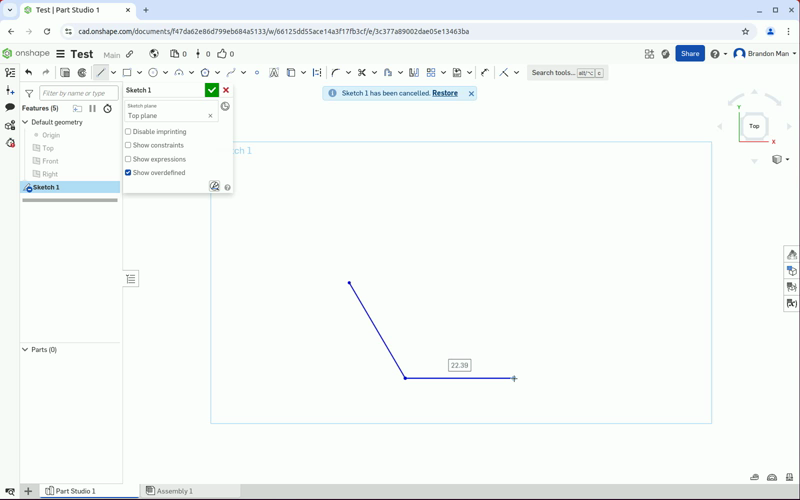
mouse_move(569, 282)
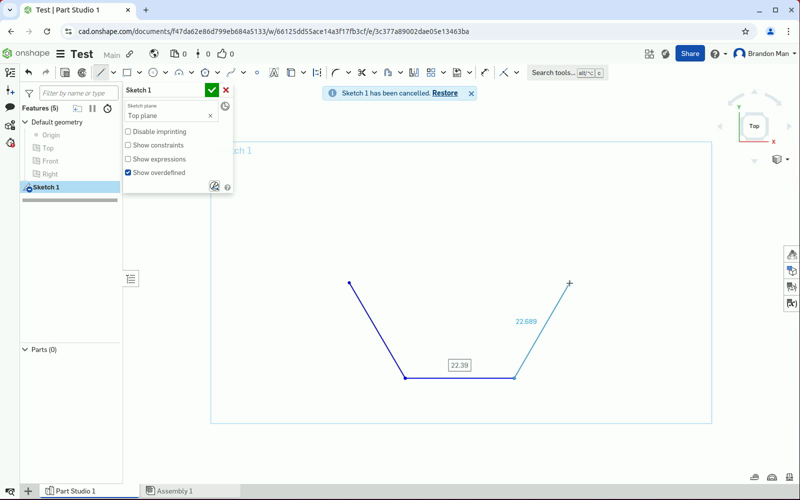
click(569, 282)
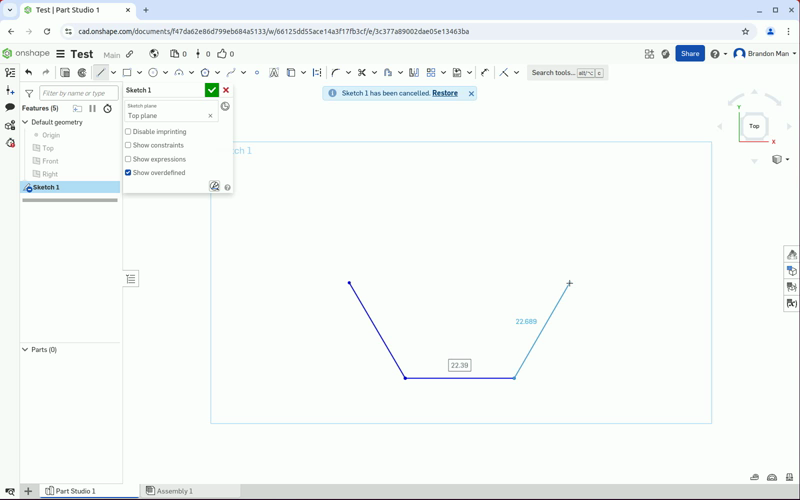
key_up(shift)
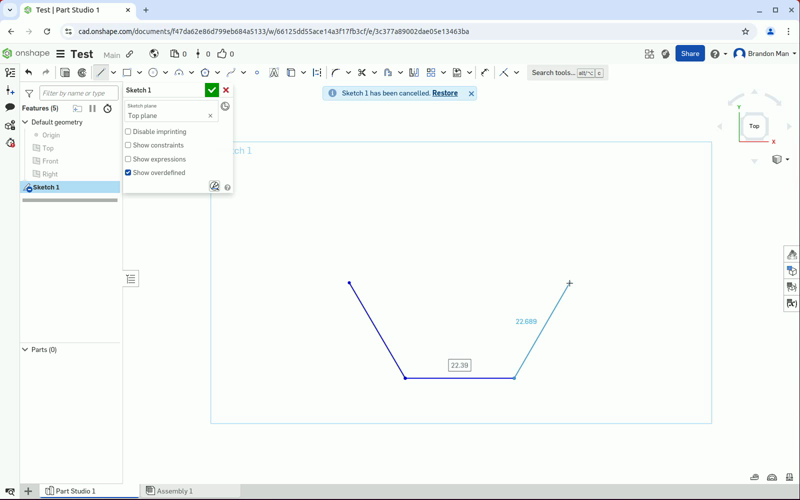
key_down(shift)
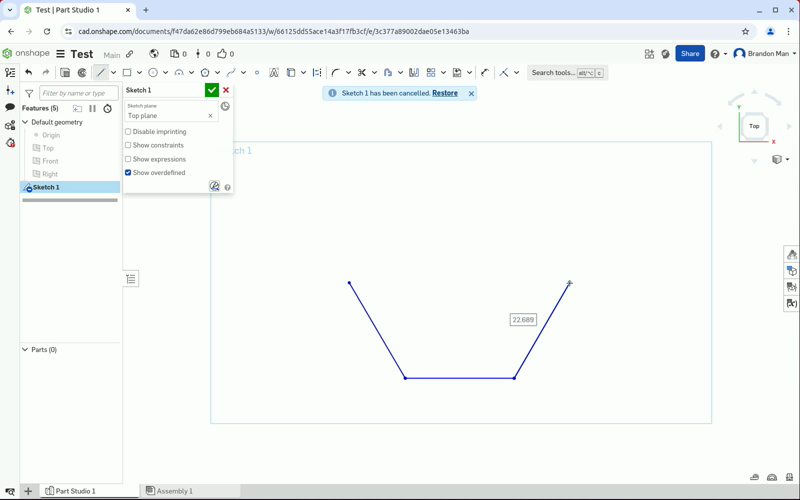
mouse_move(514, 187)
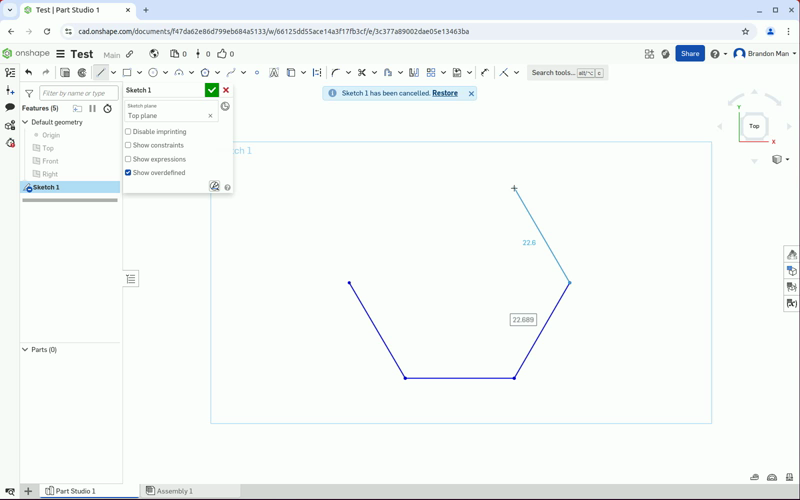
click(514, 187)
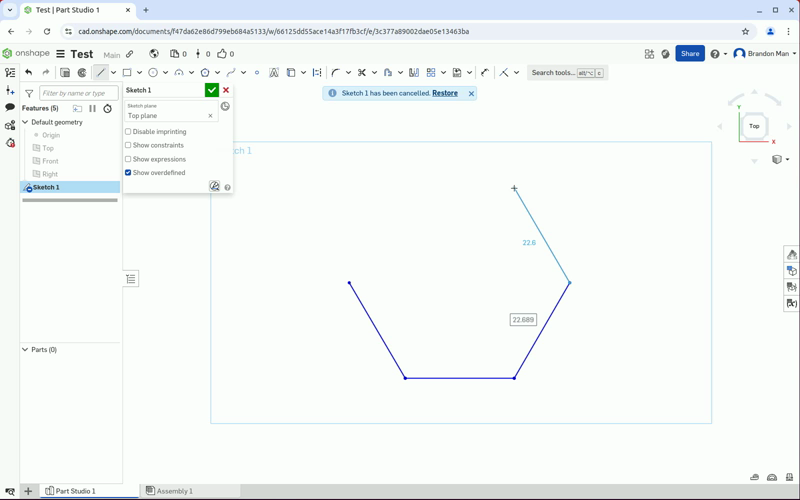
key_up(shift)
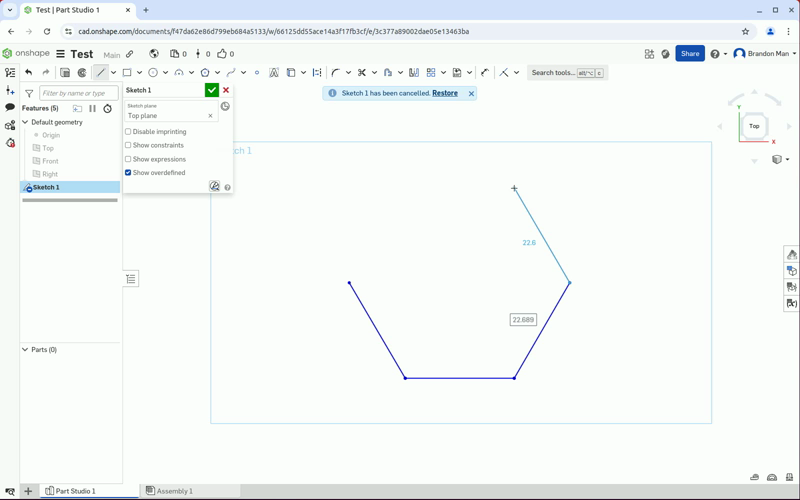
key_down(shift)
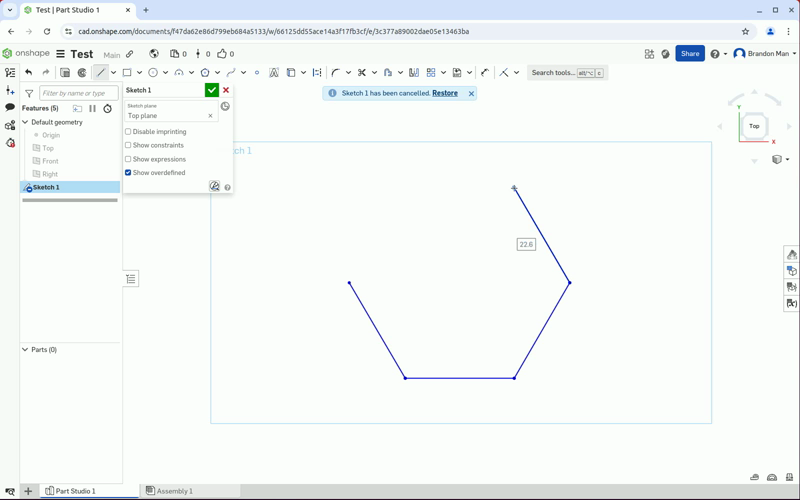
mouse_move(405, 187)
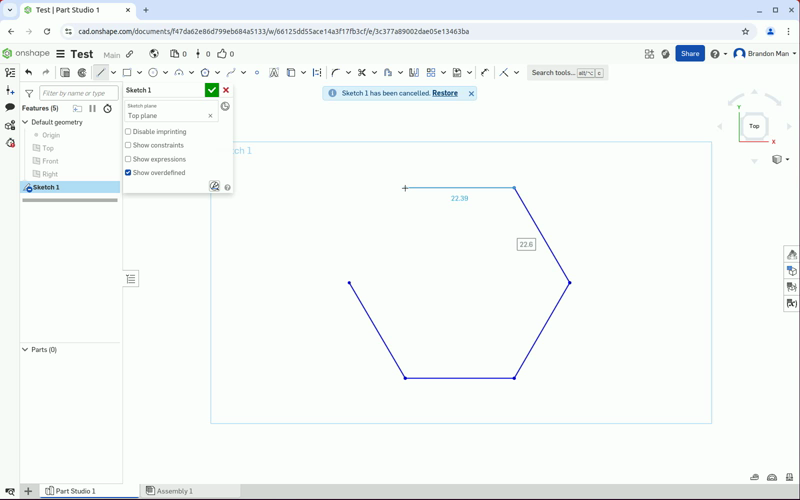
click(405, 187)
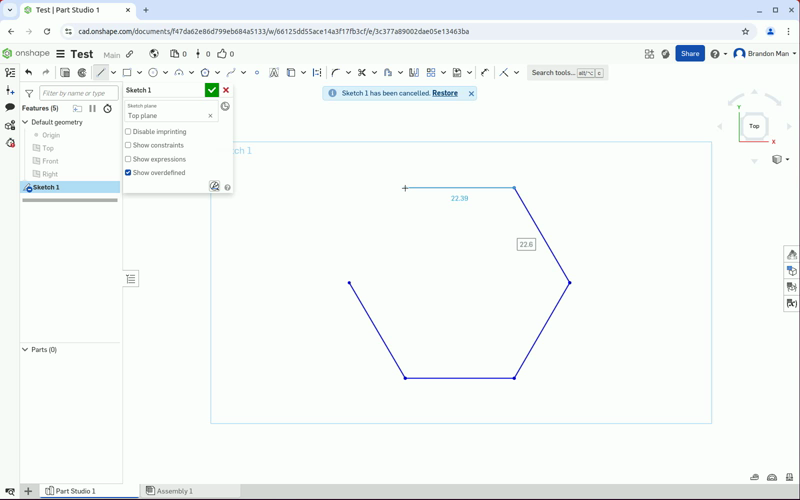
key_up(shift)
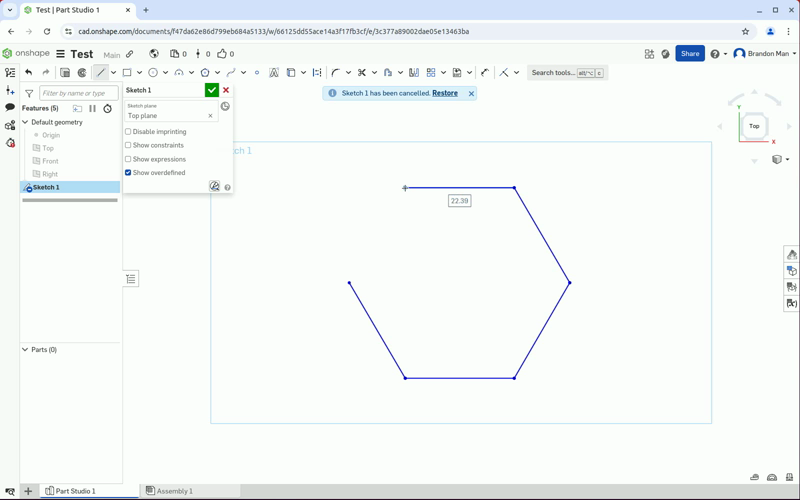
key_down(shift)
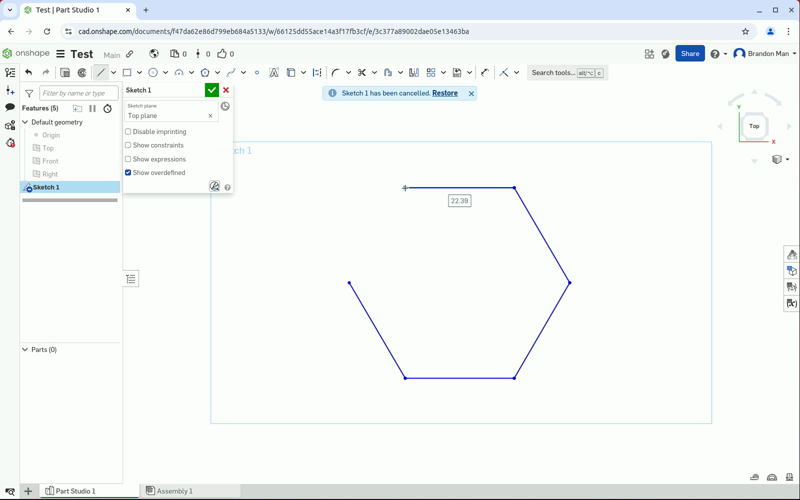
mouse_move(349, 282)
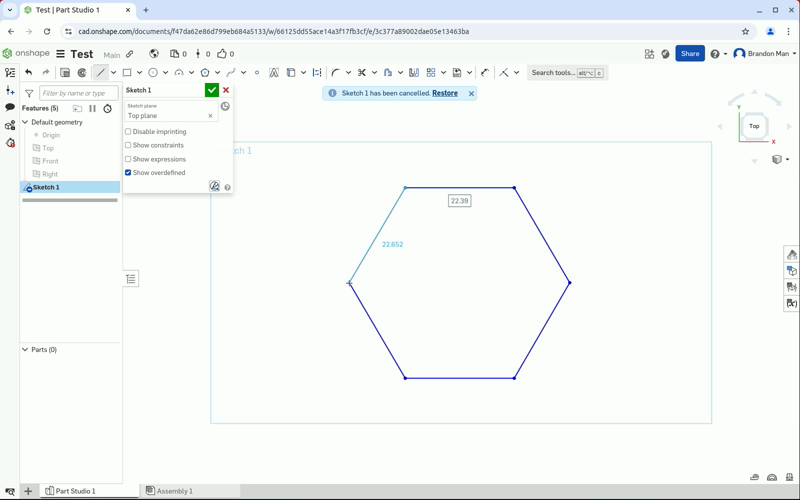
key_up(shift)
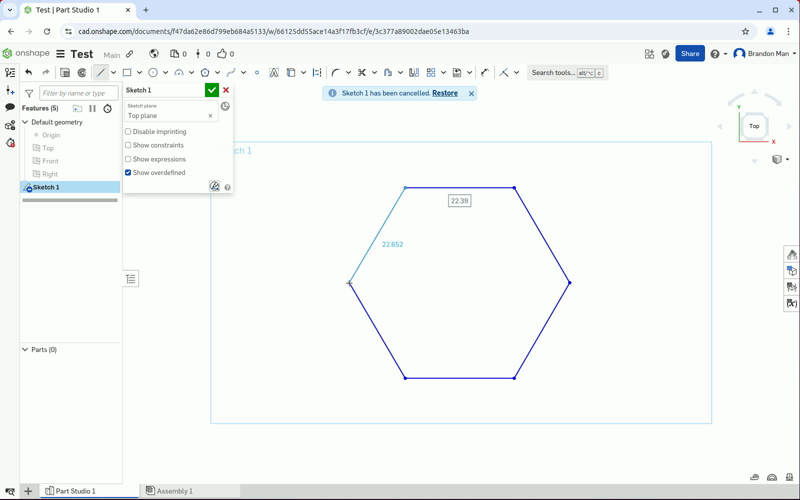
click(349, 282)
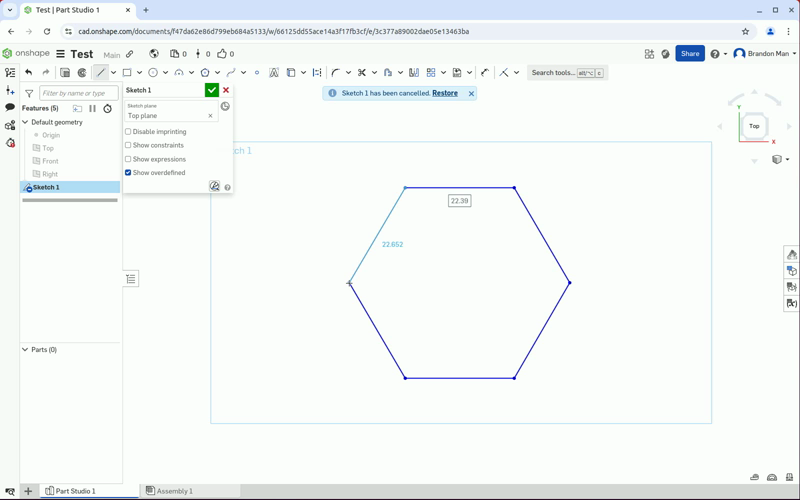
key(esc)
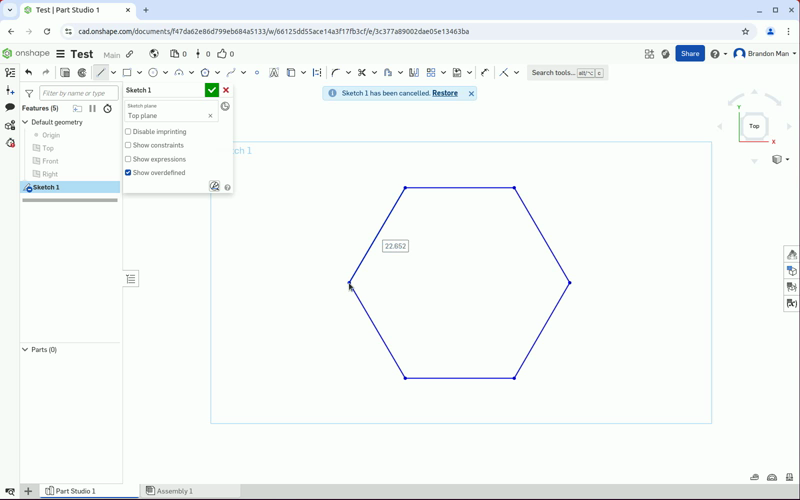
mouse_move(425, 331)
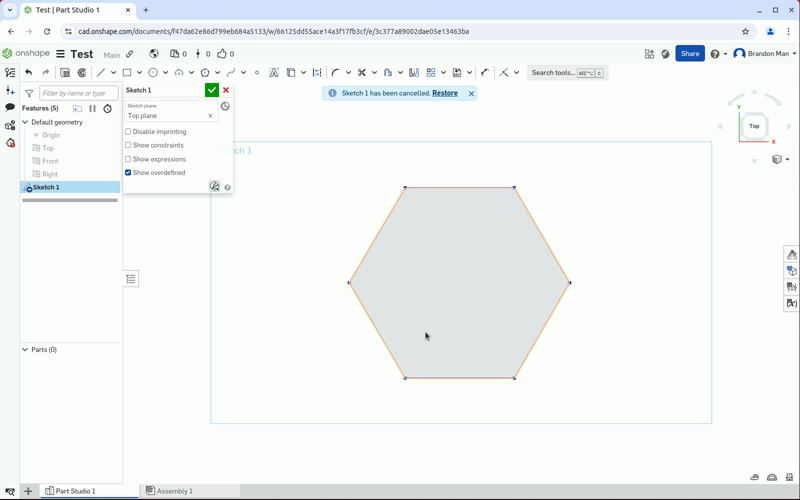
click(425, 331)
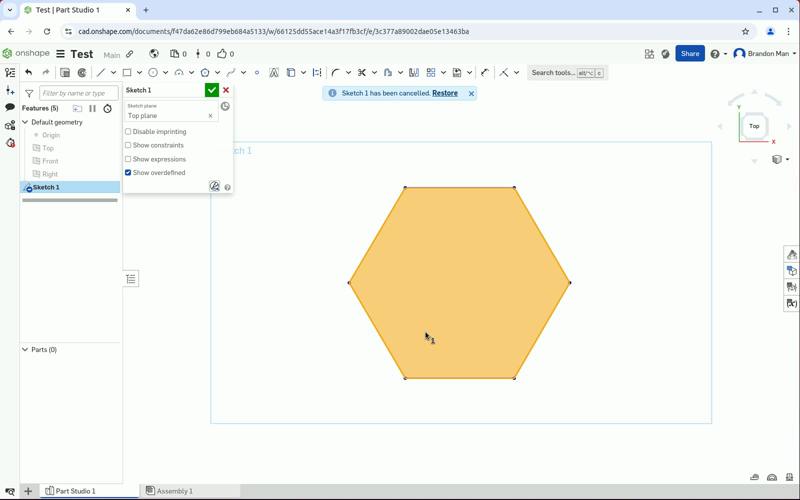
mouse_move(73, 352)
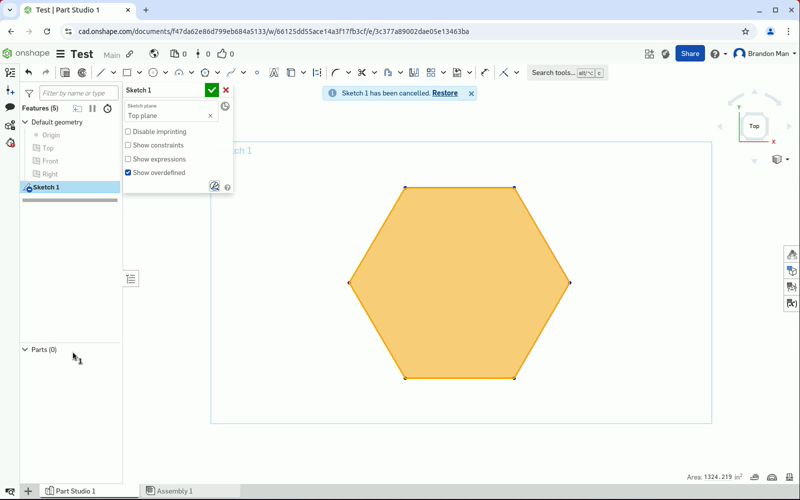
key(shift+y)
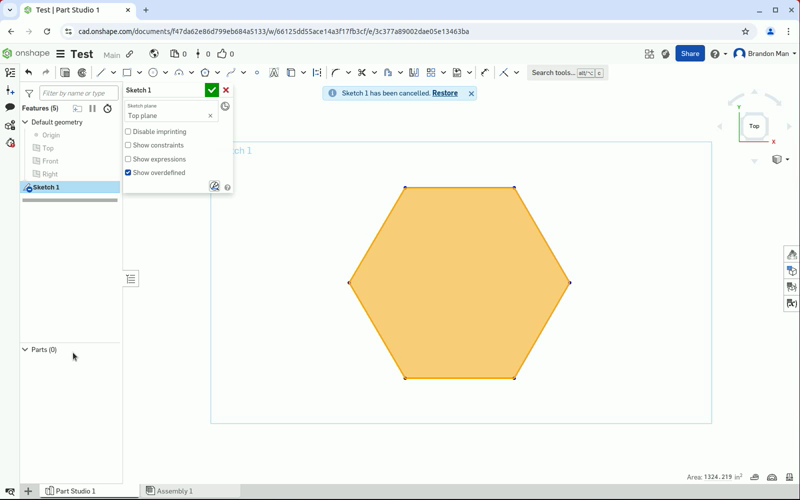
key(shift+e)
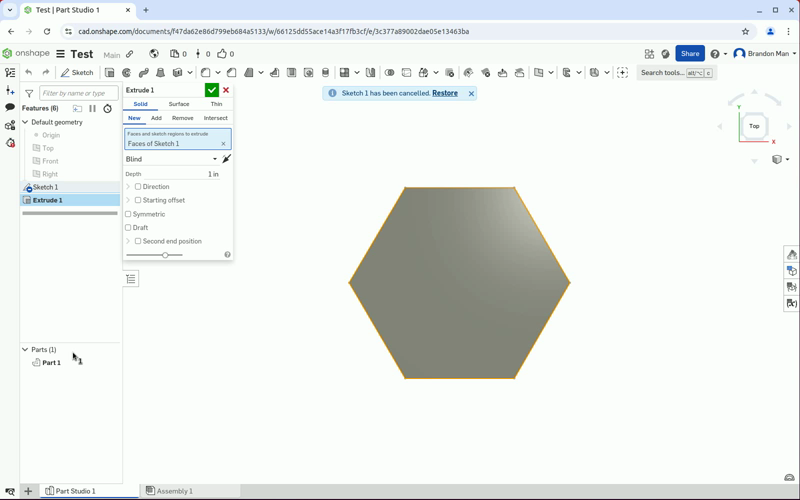
mouse_move(143, 106)
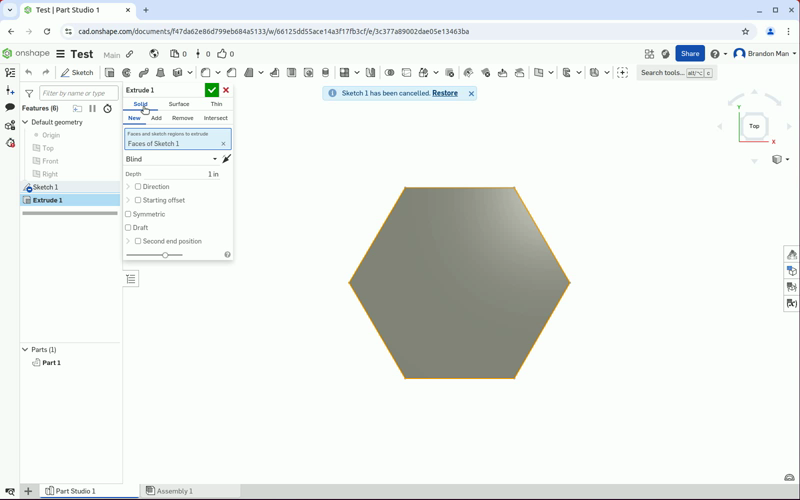
click(143, 106)
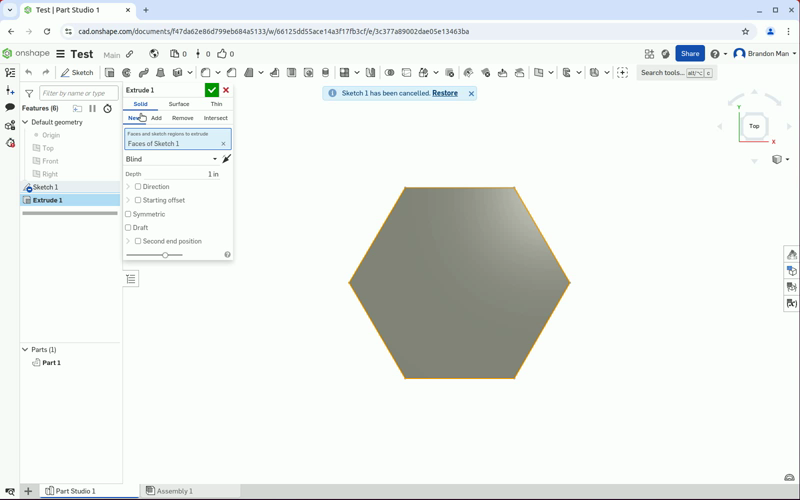
mouse_move(137, 120)
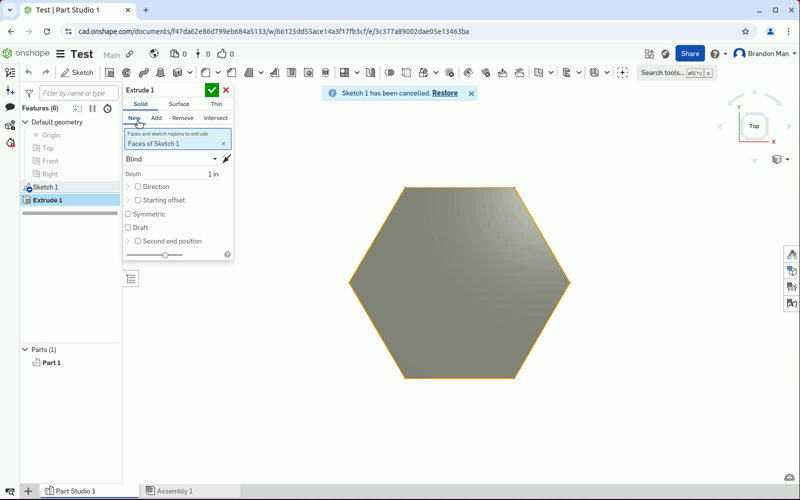
click(137, 120)
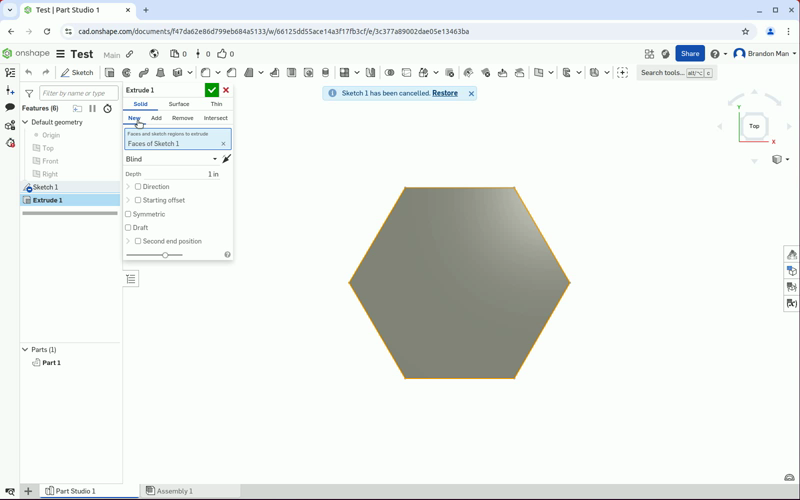
key(tab, 4)
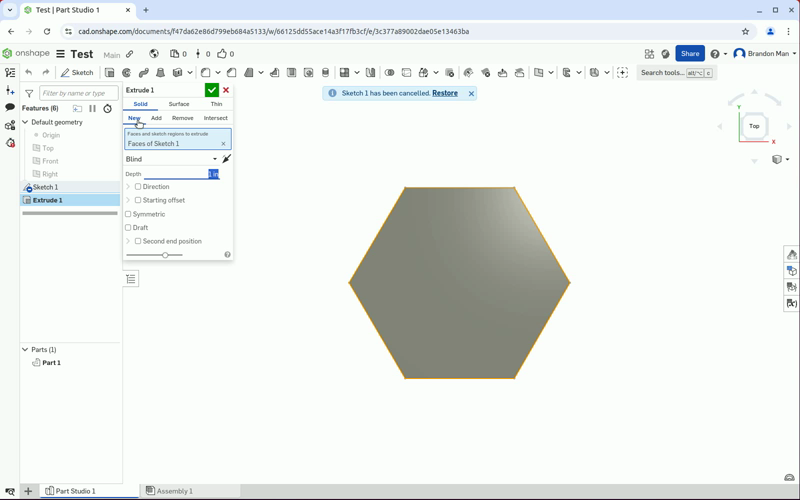
text(15.405)
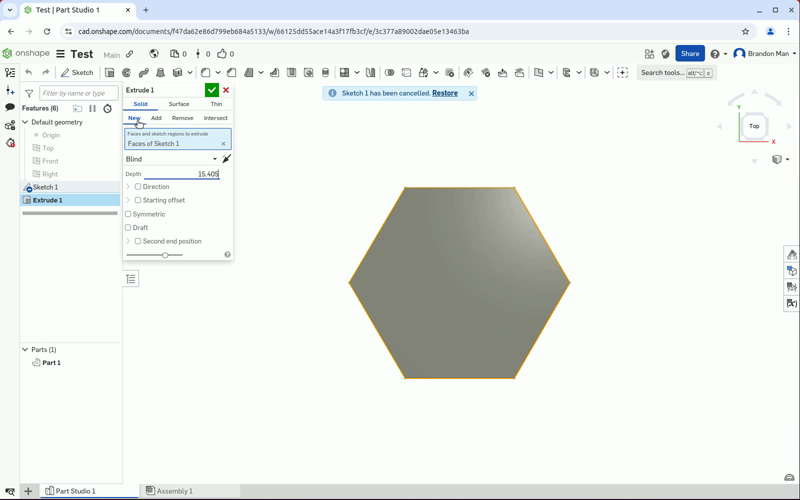
key(enter)
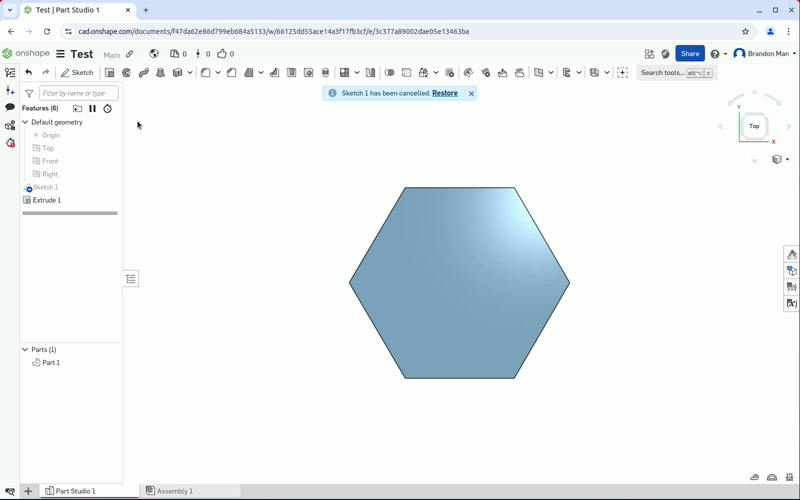
key(shift+h)
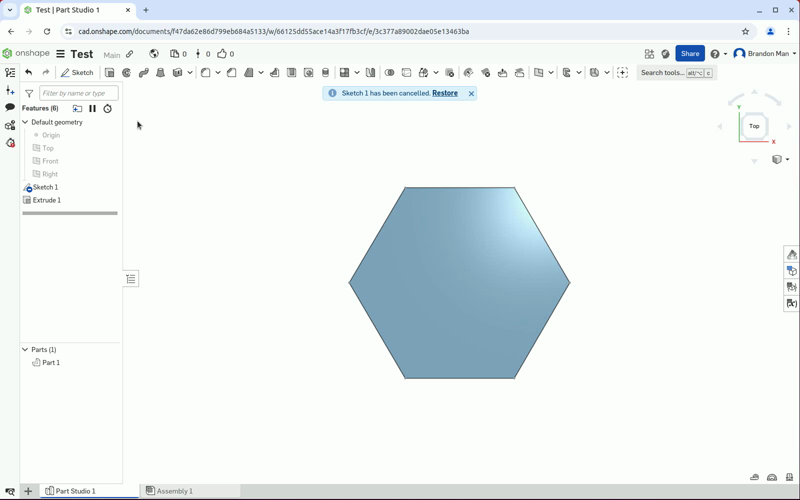
key(shift+h)
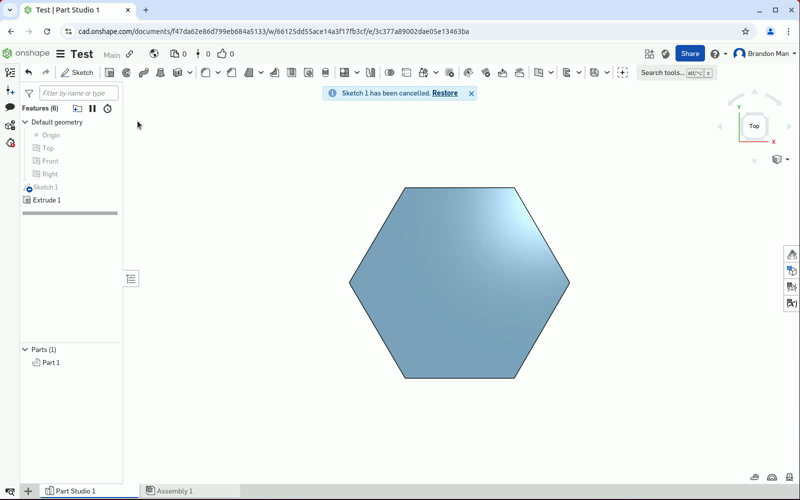
mouse_move(73, 189)
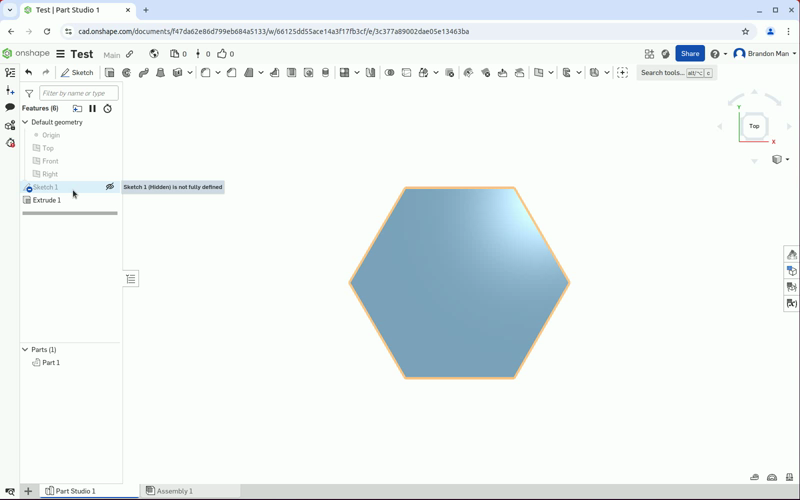
click(73, 189)
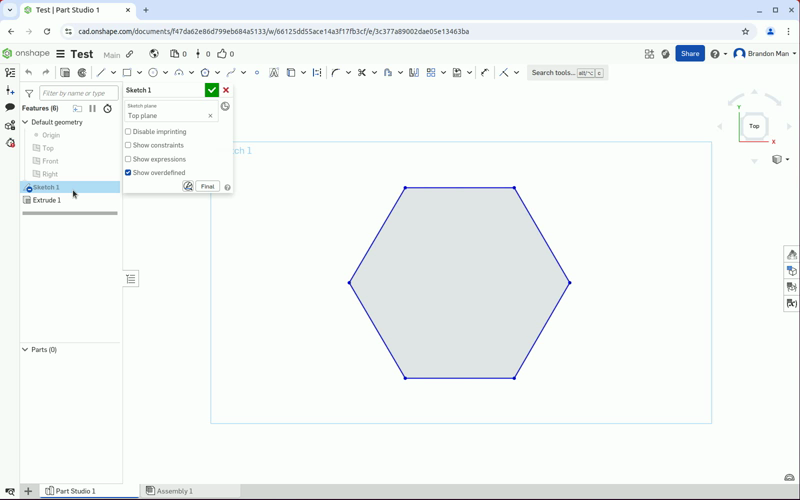
mouse_move(229, 92)
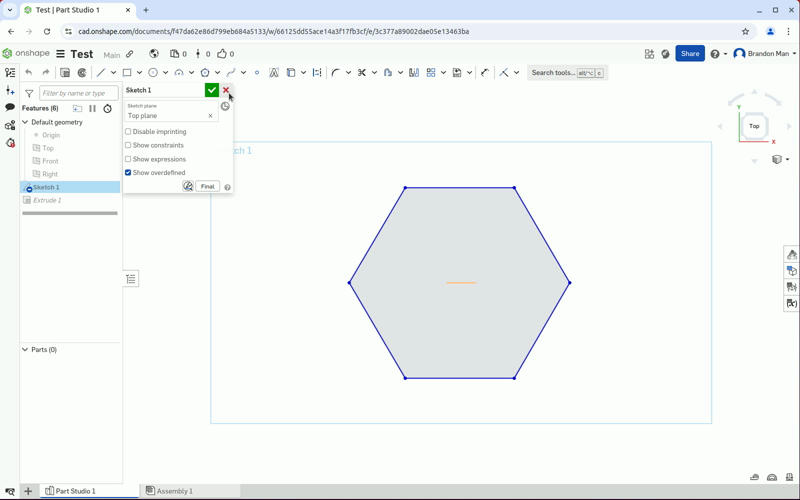
click(229, 92)
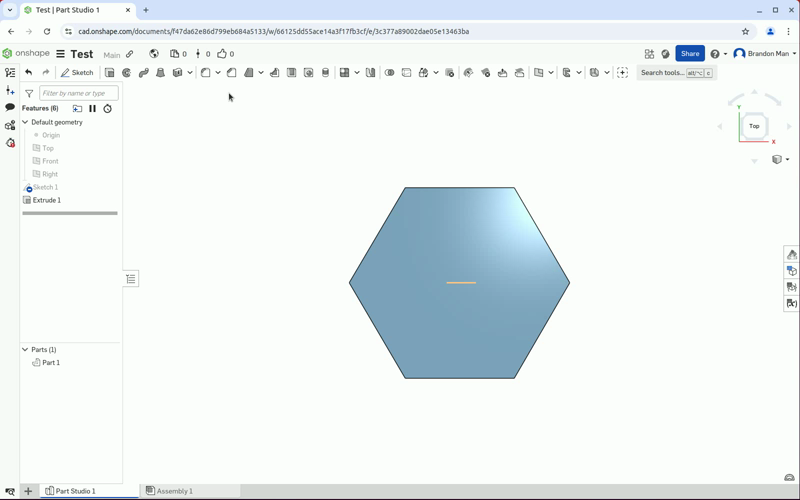
mouse_move(541, 75)
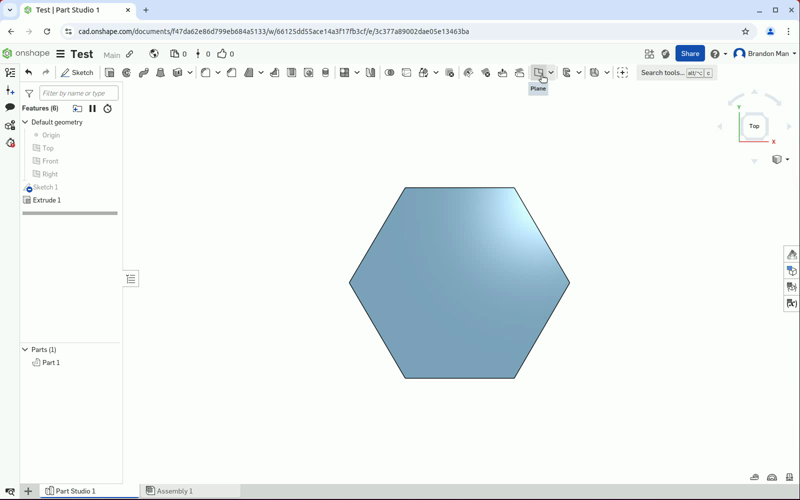
click(541, 75)
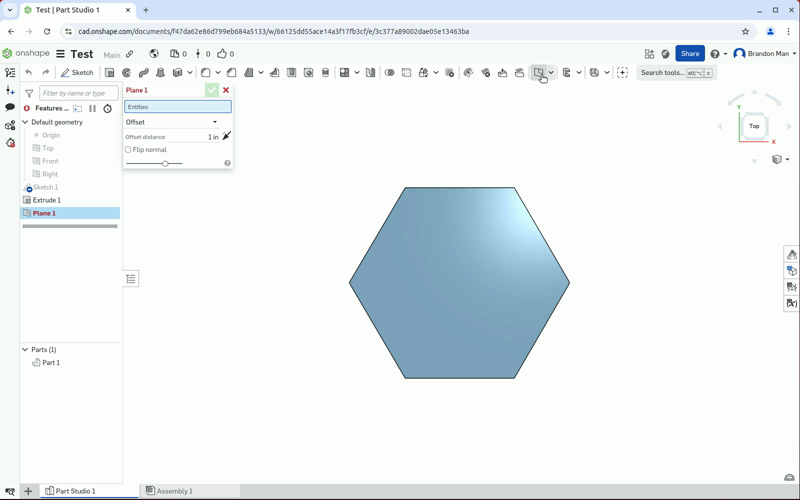
mouse_move(73, 150)
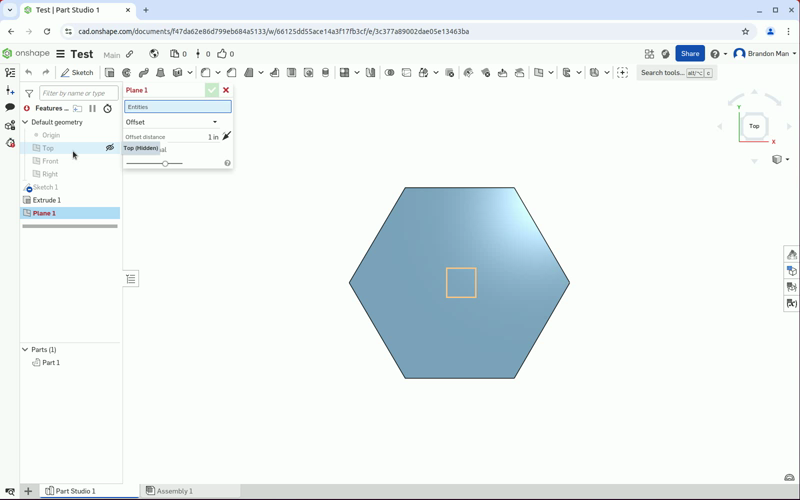
click(73, 150)
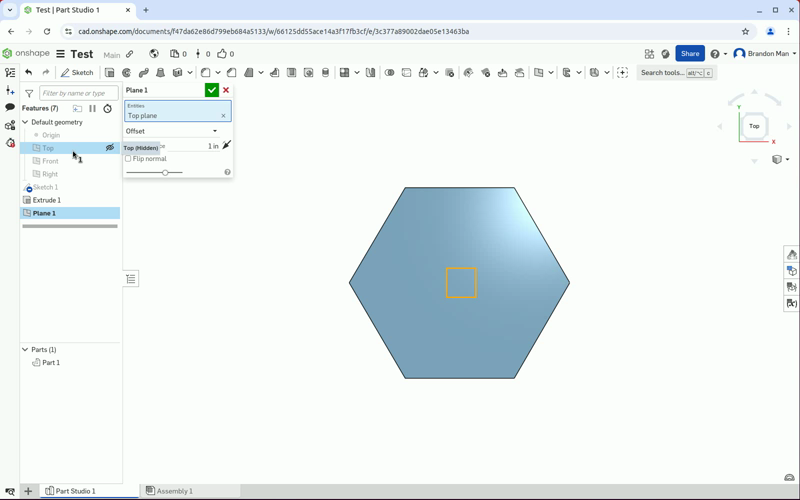
key(tab, 2)
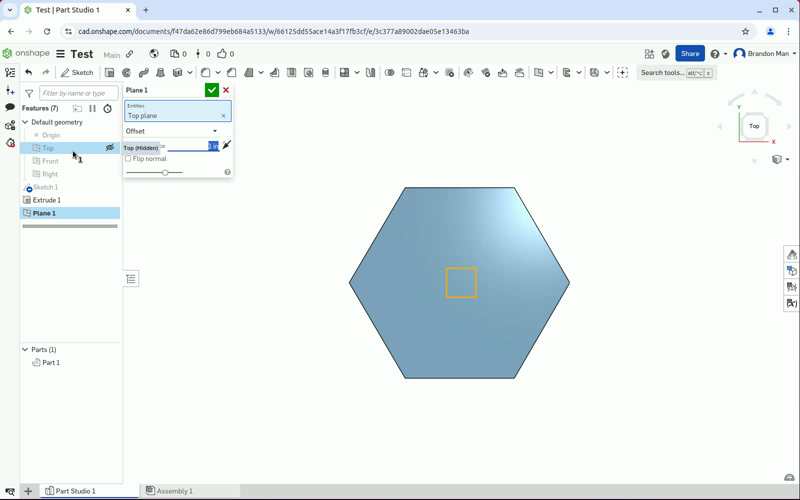
text(15.405)
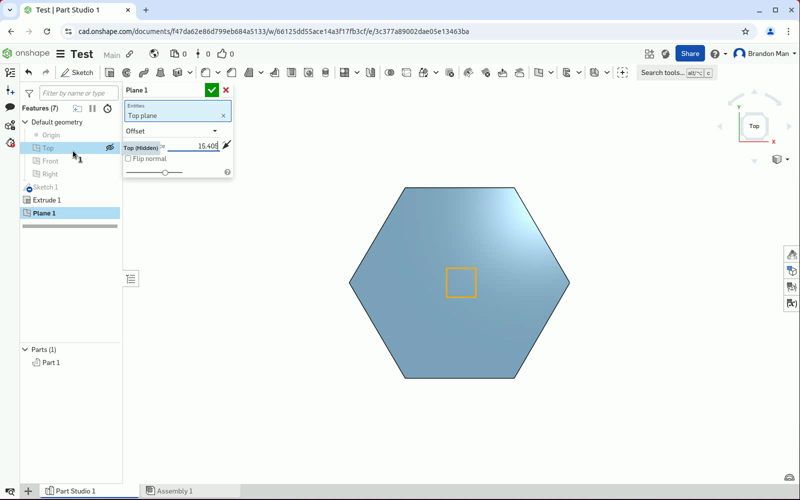
key(enter, 2)
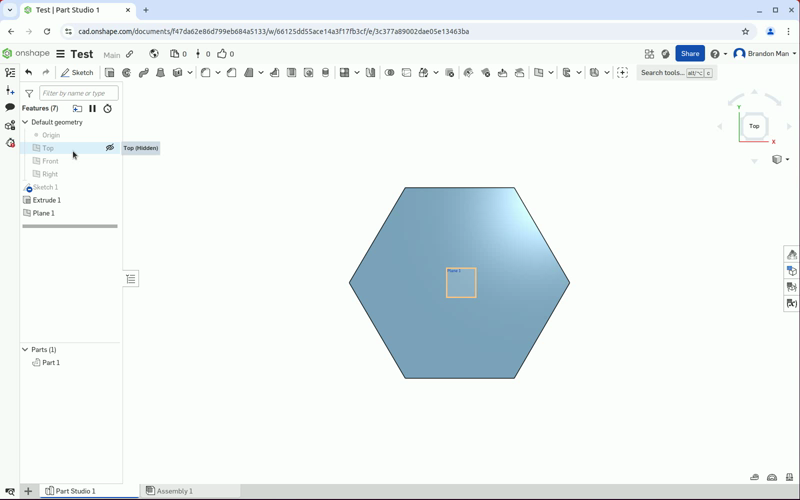
key(shift+s)
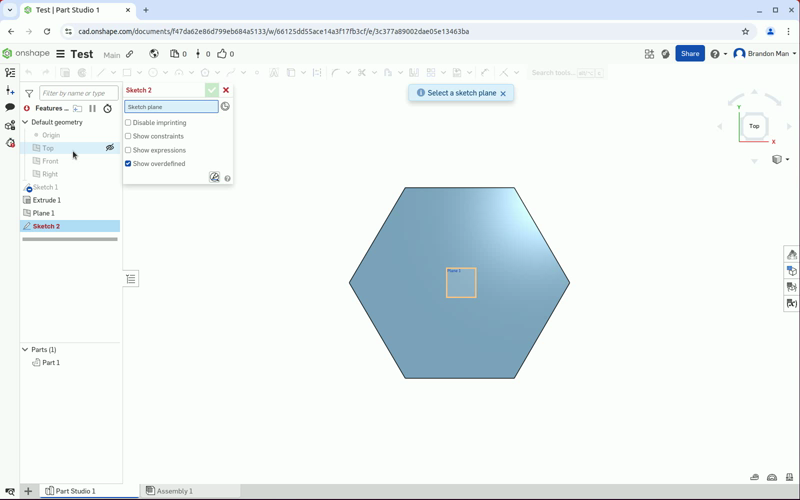
mouse_move(73, 215)
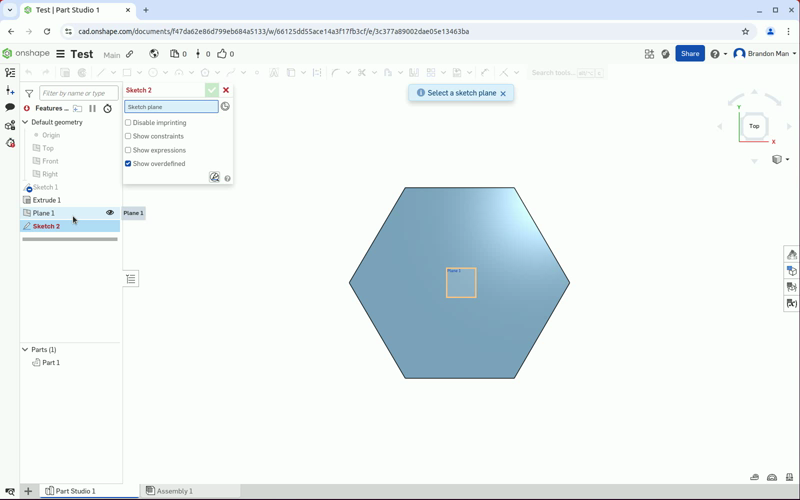
click(73, 215)
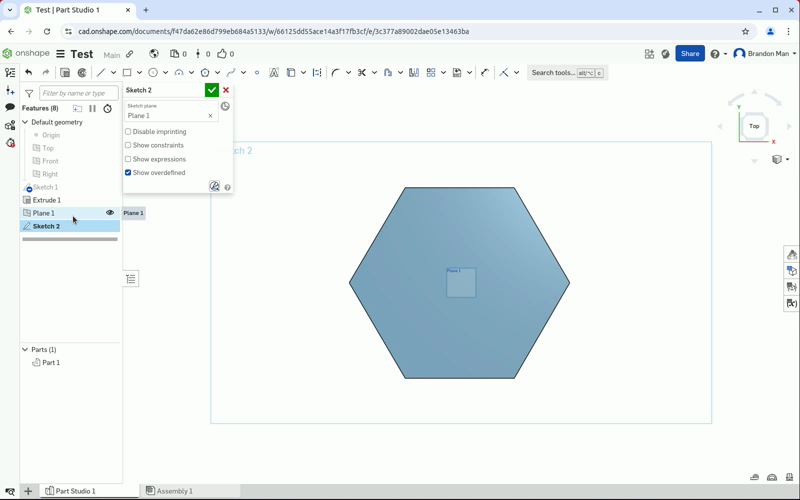
mouse_move(73, 352)
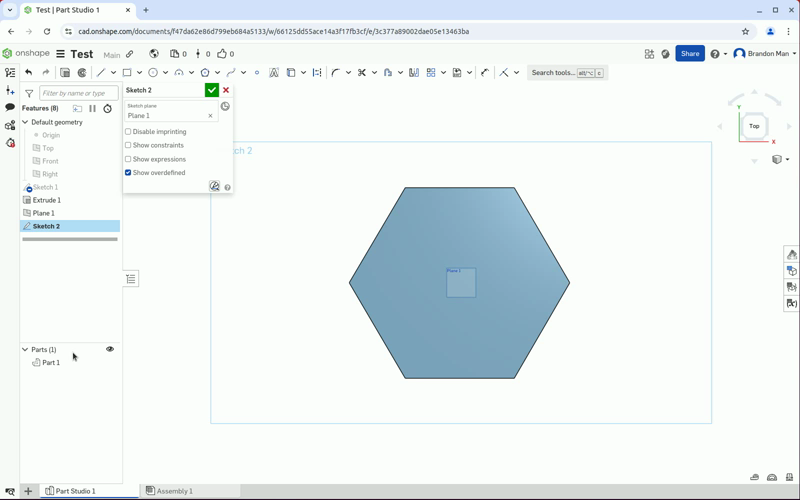
key(y)
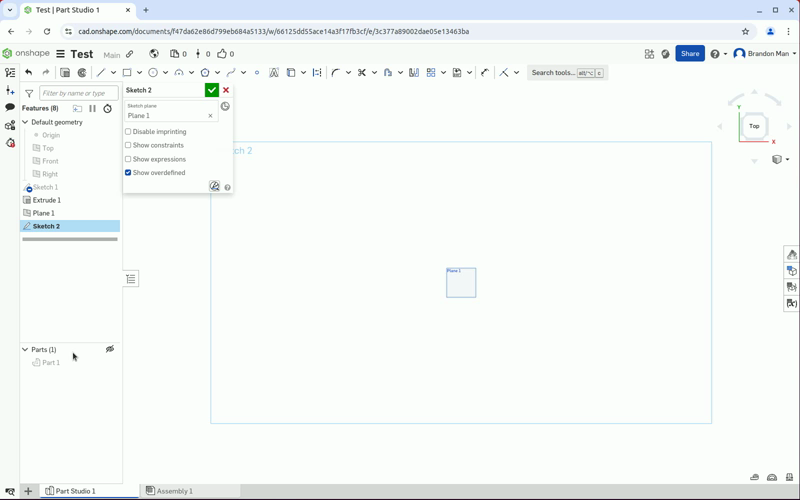
key(c)
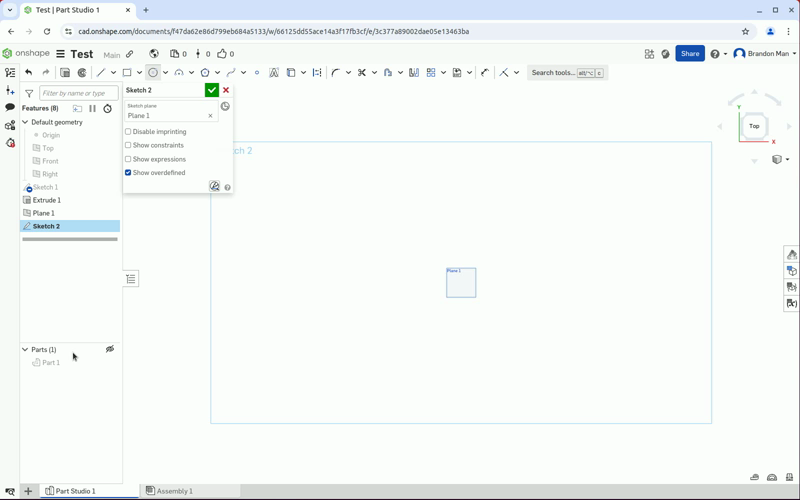
key_down(shift)
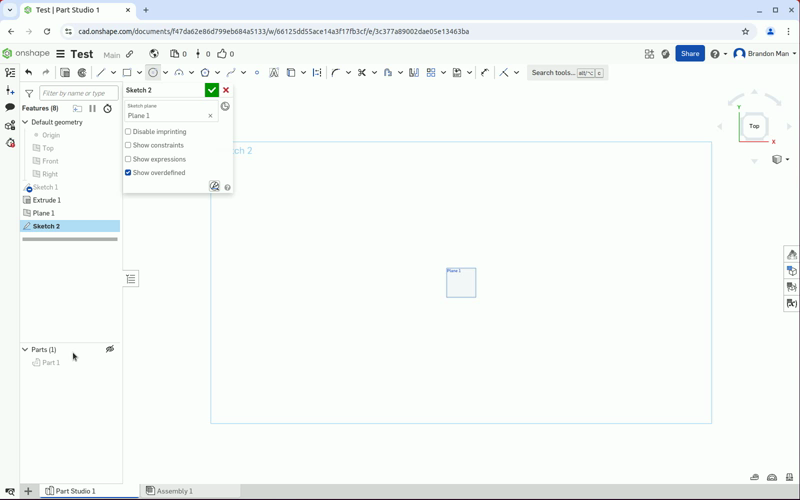
mouse_move(461, 282)
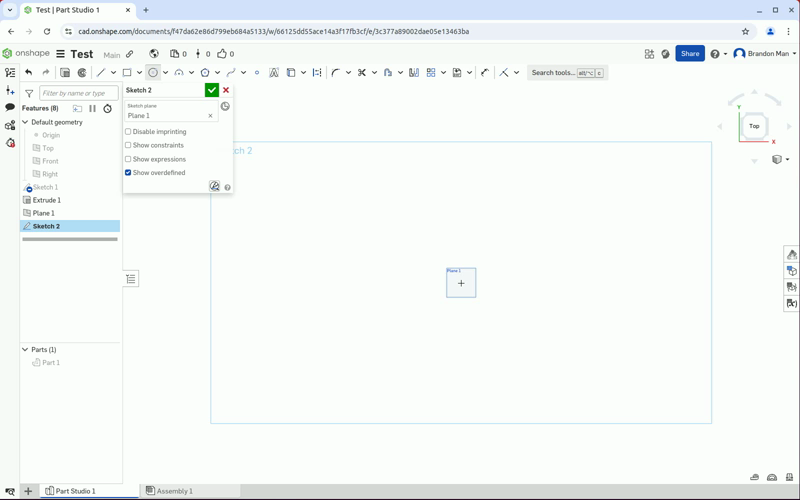
click(461, 282)
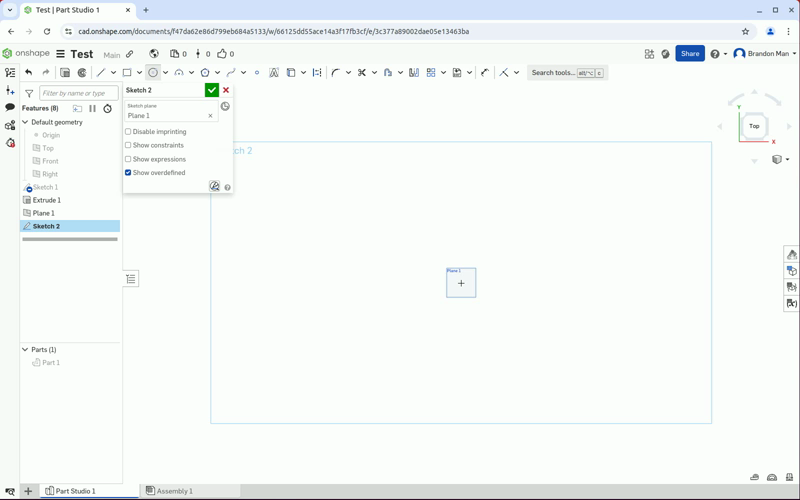
key_up(shift)
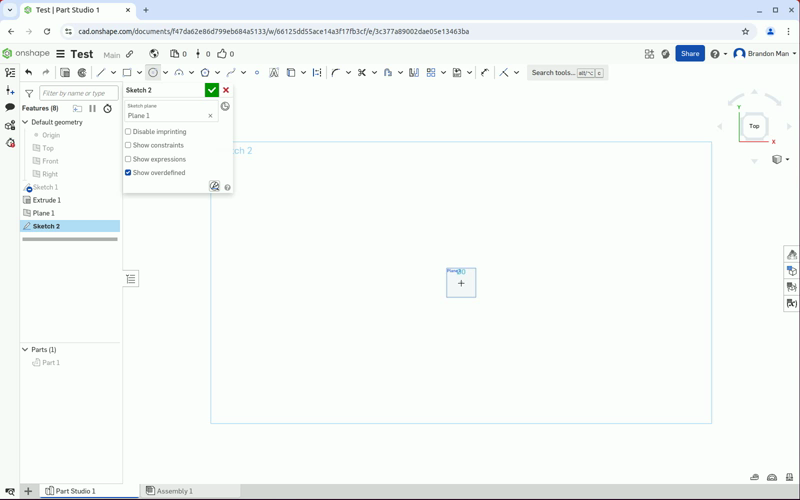
mouse_move(552, 282)
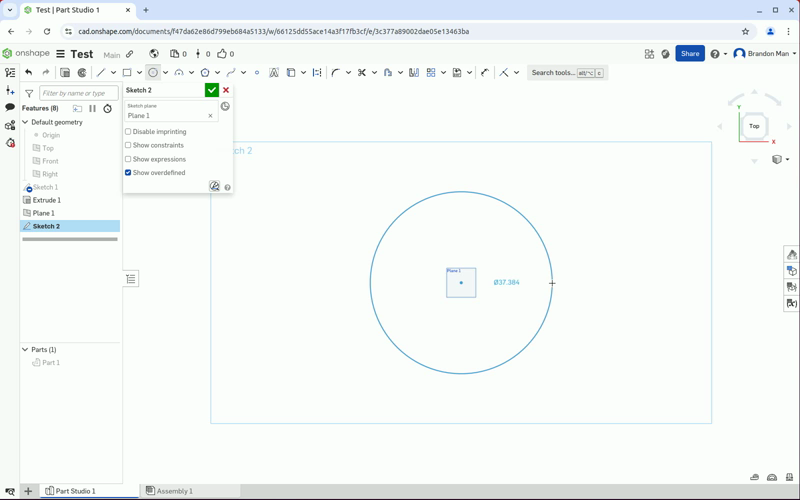
click(552, 282)
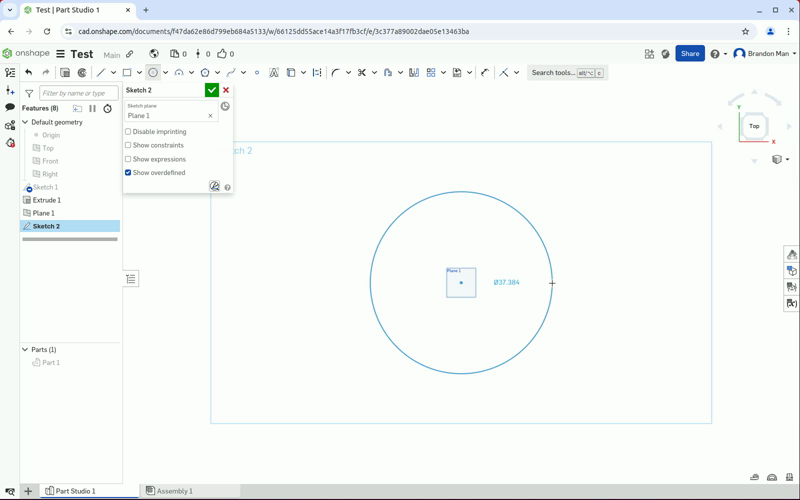
key(esc)
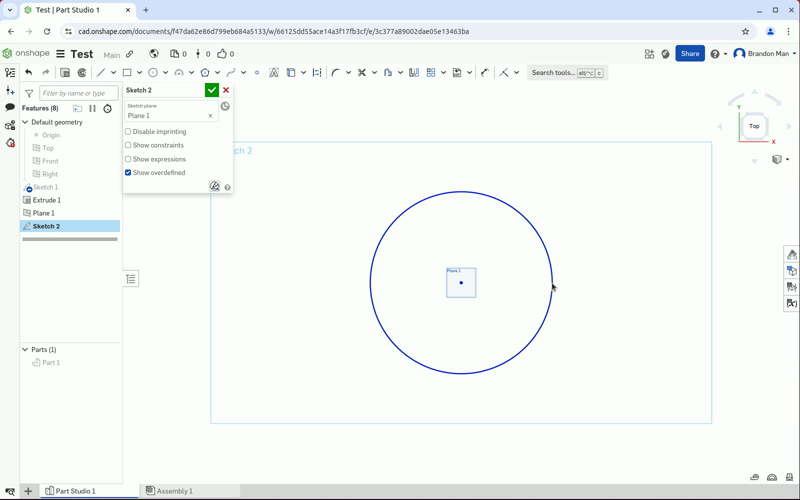
mouse_move(460, 249)
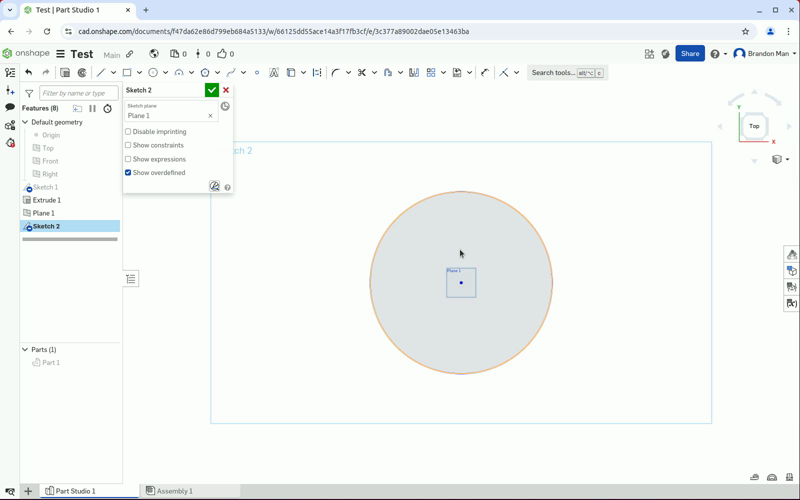
click(460, 249)
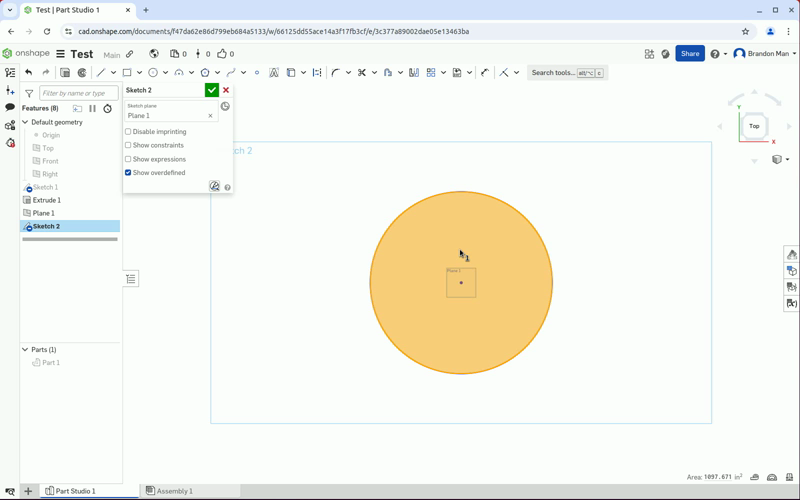
mouse_move(73, 352)
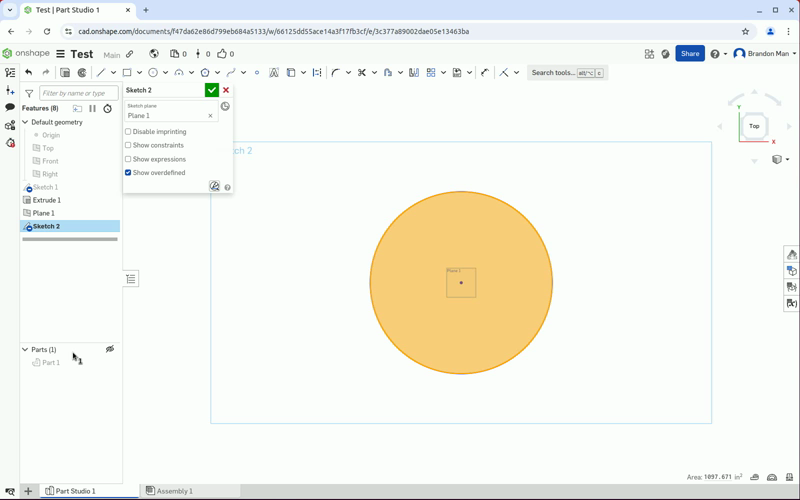
key(shift+y)
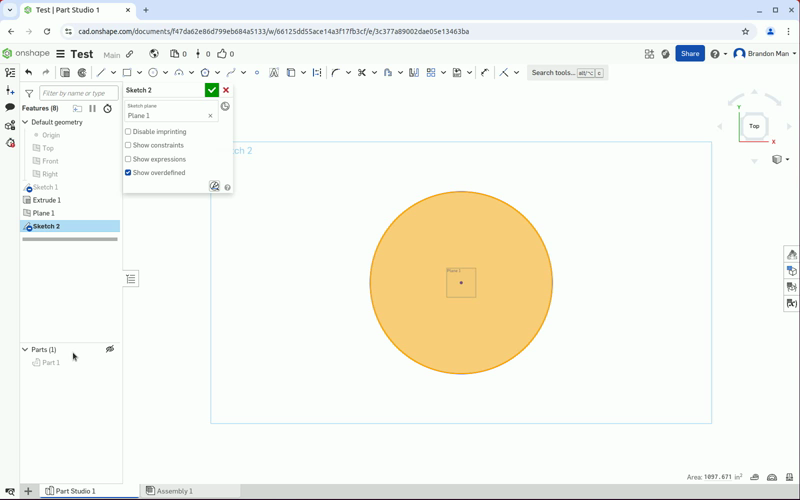
key(shift+e)
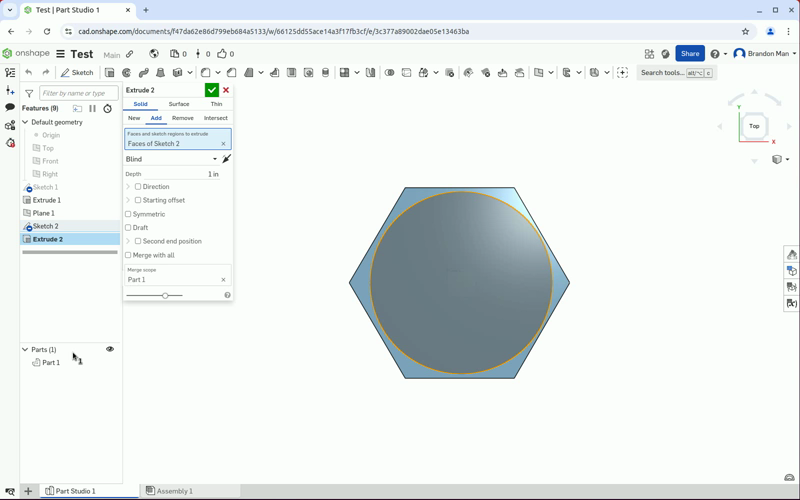
mouse_move(143, 106)
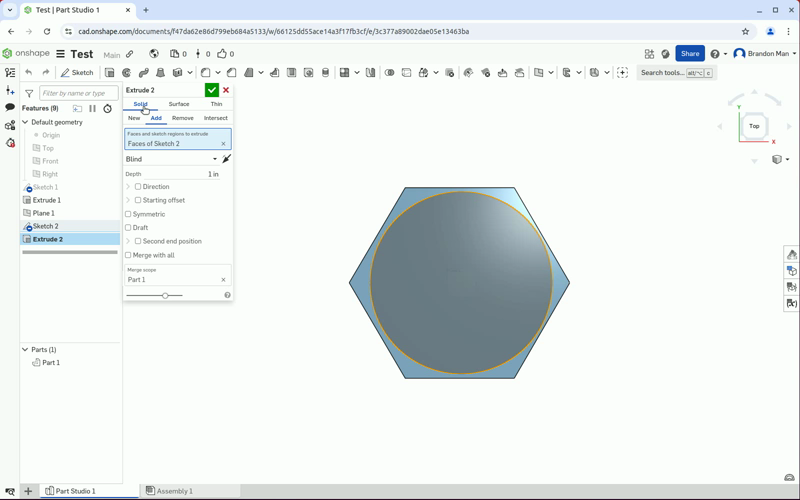
click(143, 106)
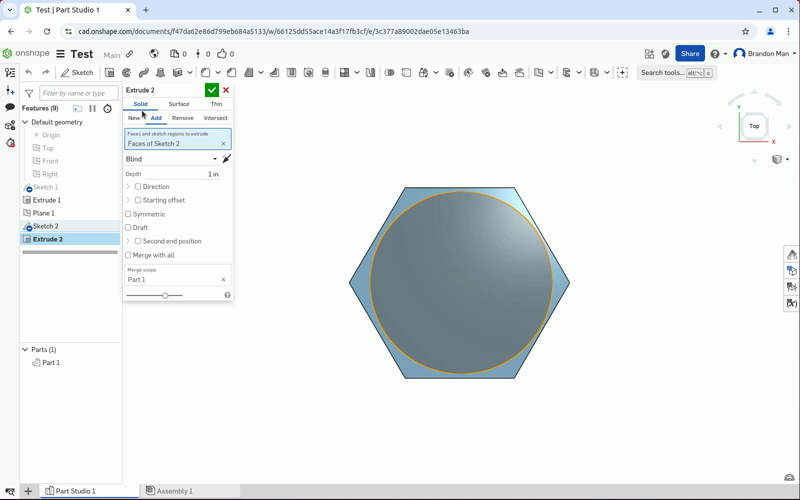
mouse_move(137, 120)
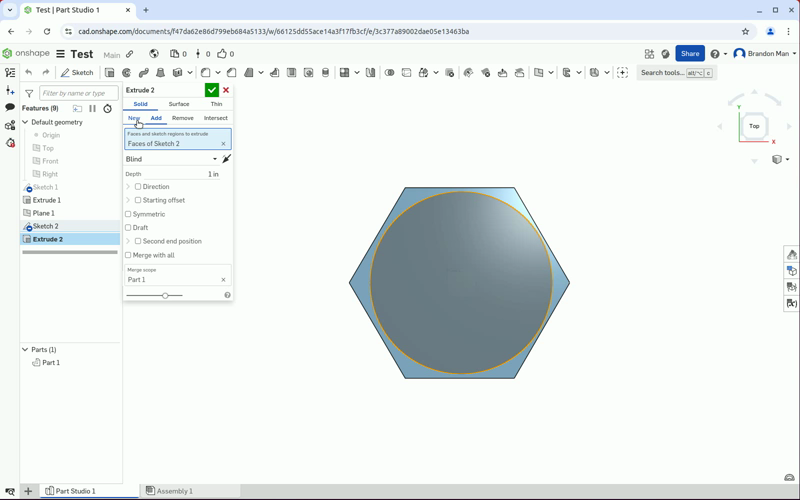
click(137, 120)
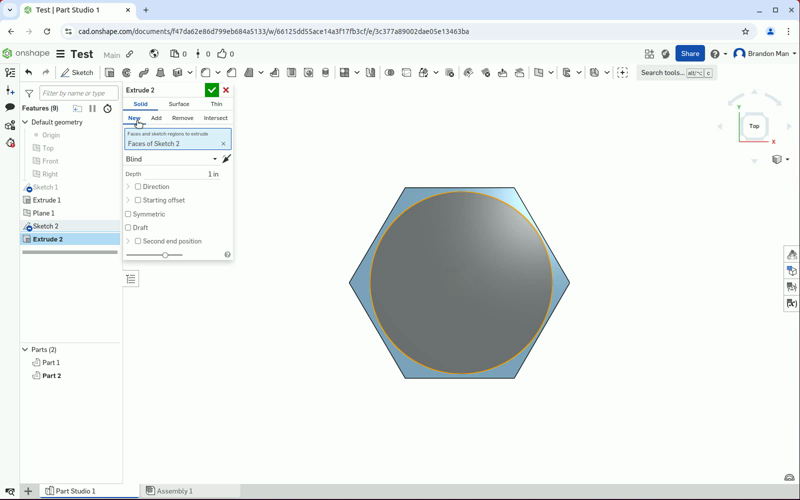
key(tab, 4)
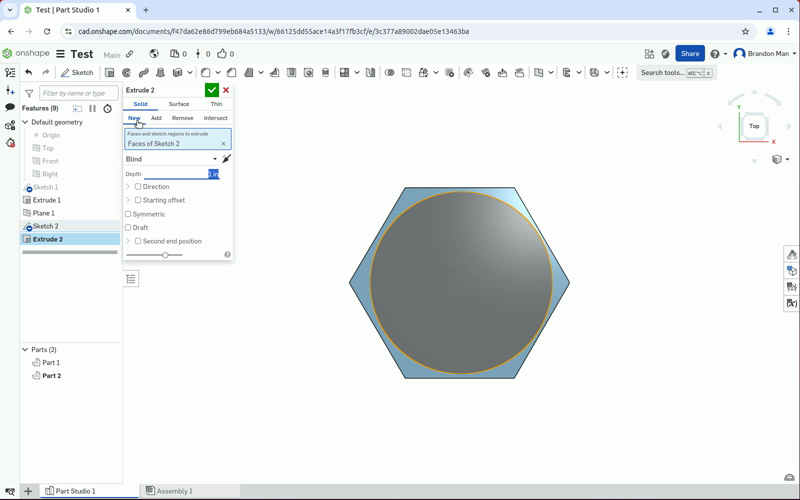
text(7.703)
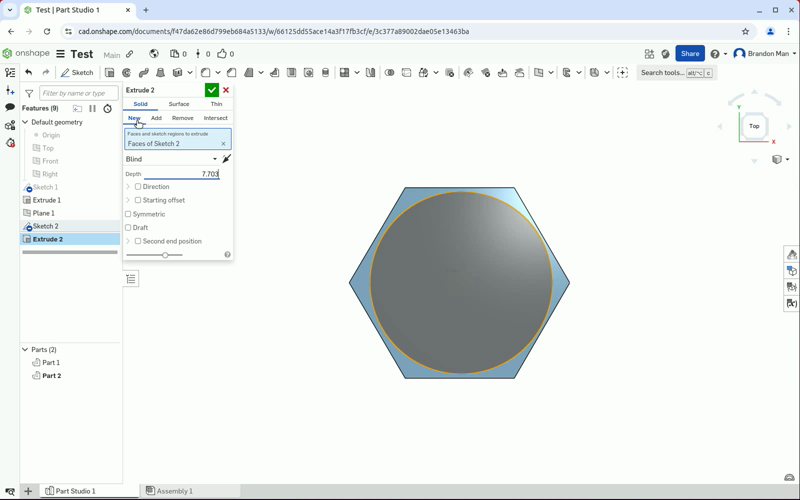
key(enter)
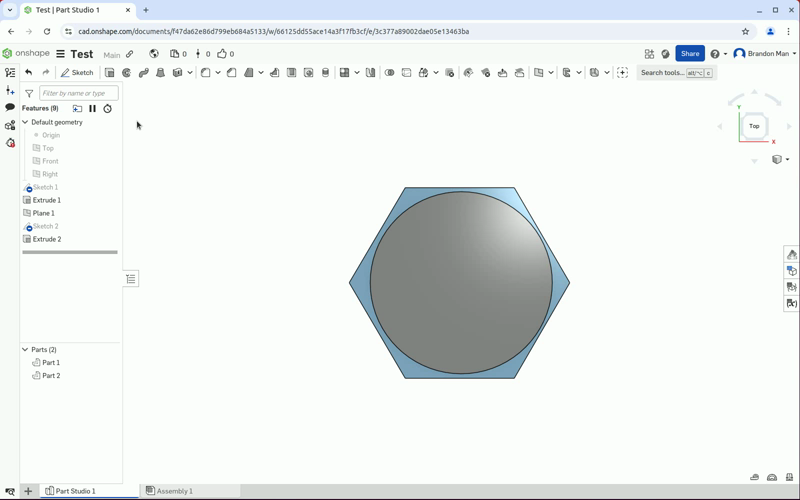
key(shift+h)
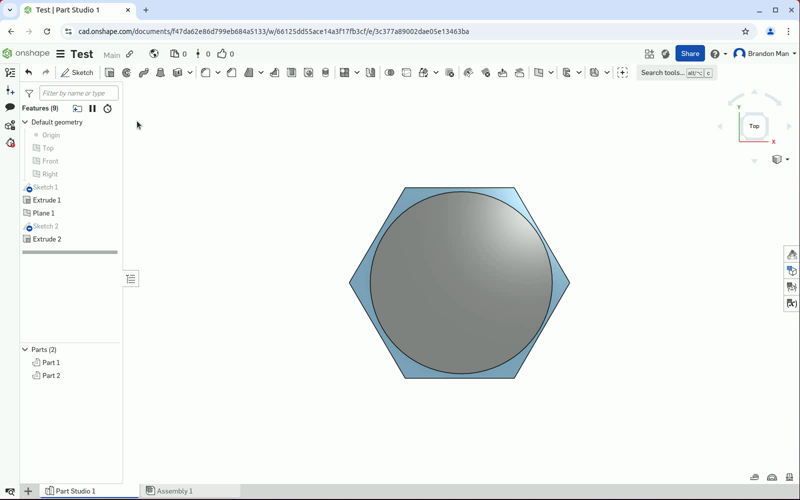
key(shift+h)
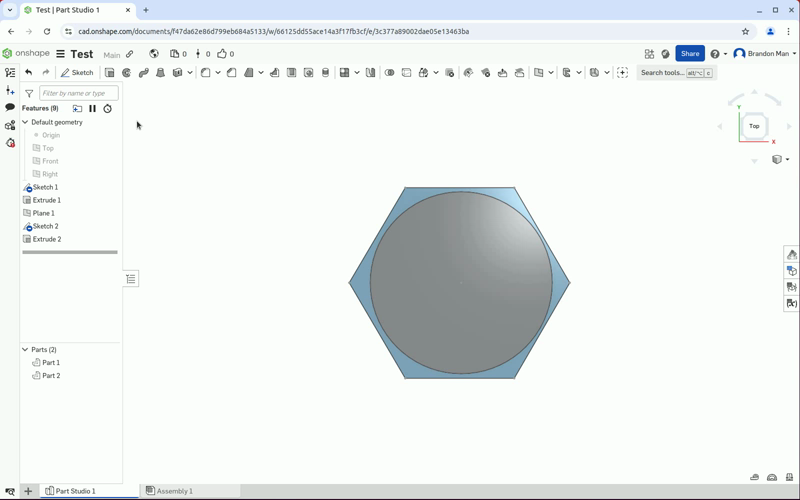
key(shift+7)
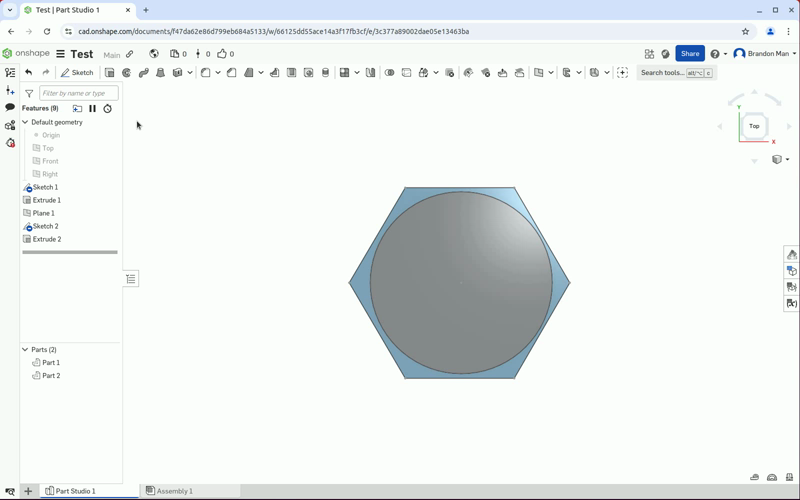
key(up, 3)
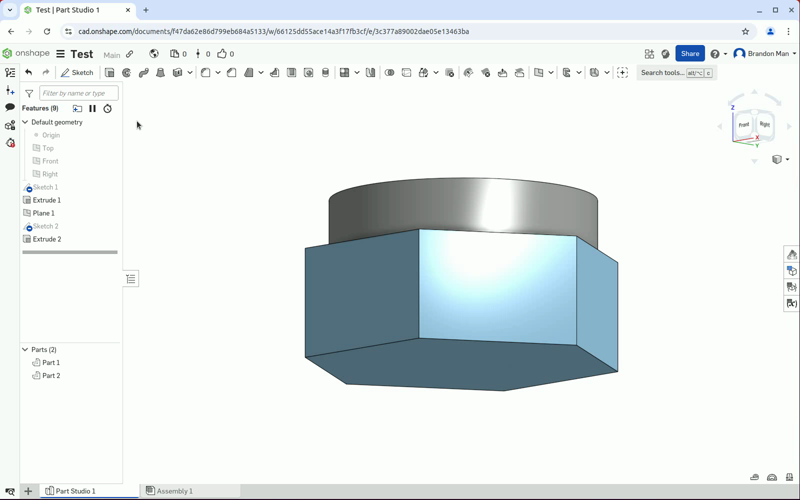
key(left, 3)
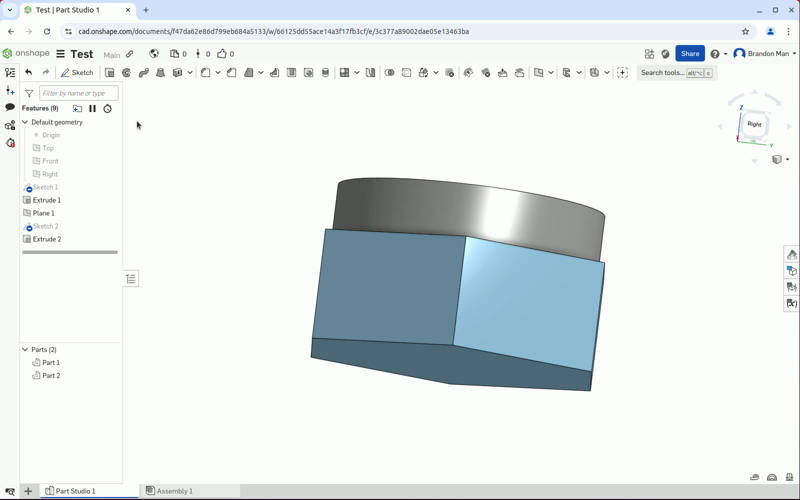
key(right, 3)
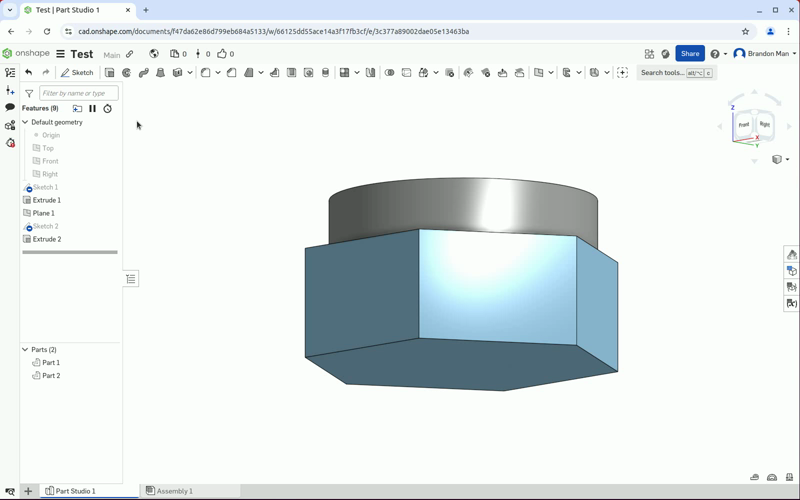
key(down, 3)
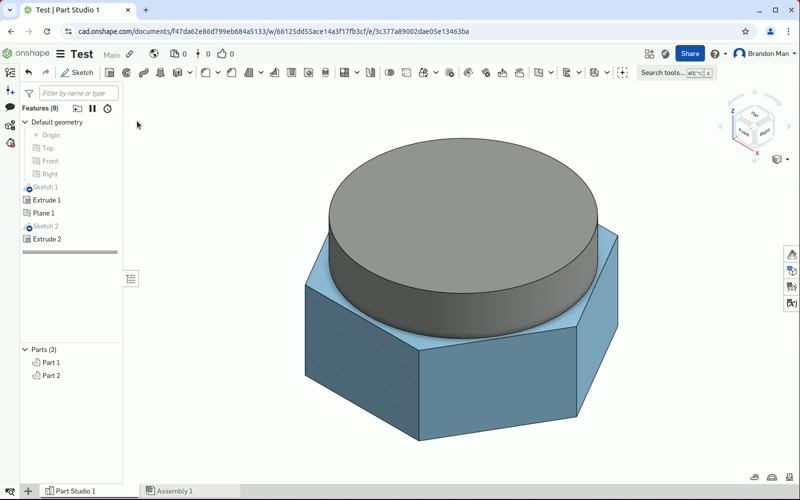
mouse_move(73, 189)
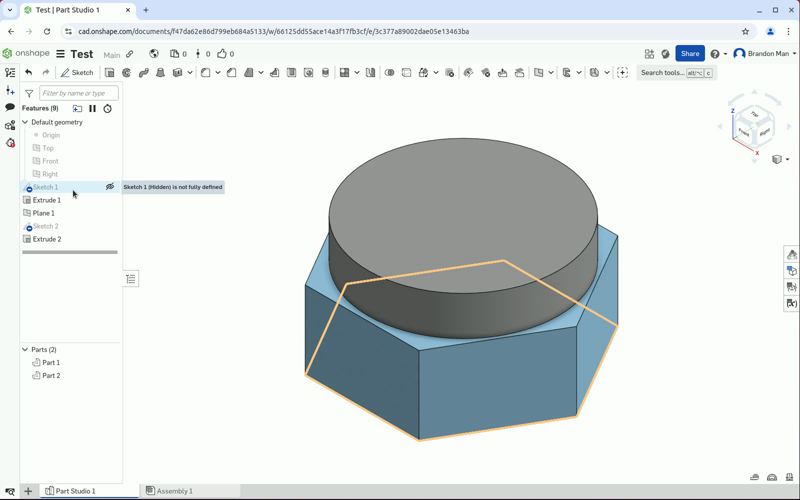
click(73, 189)